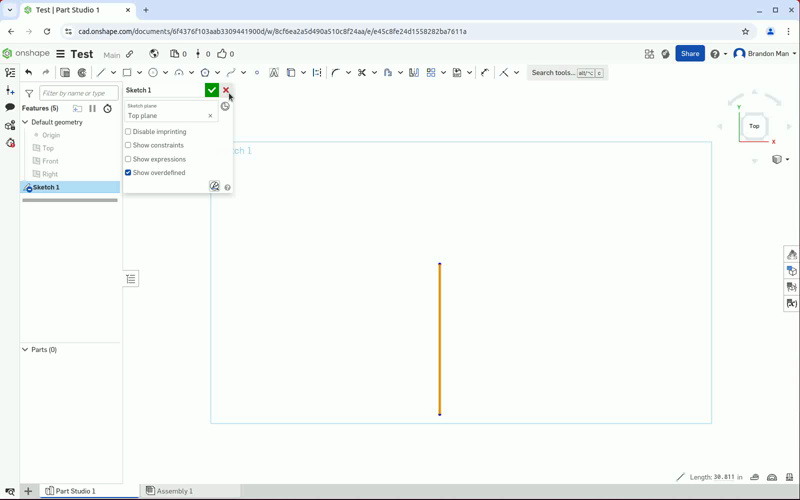
key(shift+h)
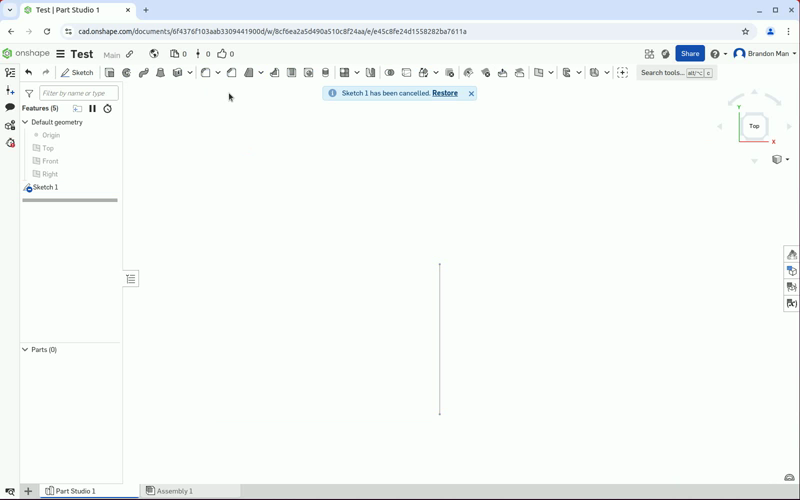
key(shift+s)
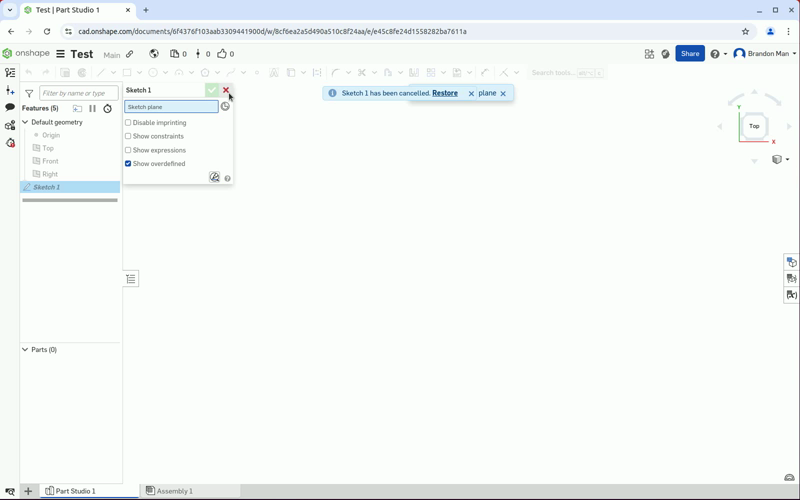
mouse_move(73, 150)
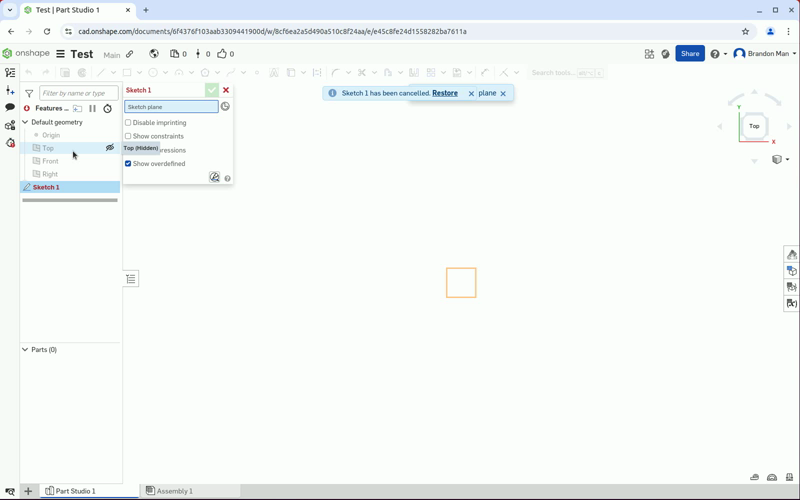
click(73, 150)
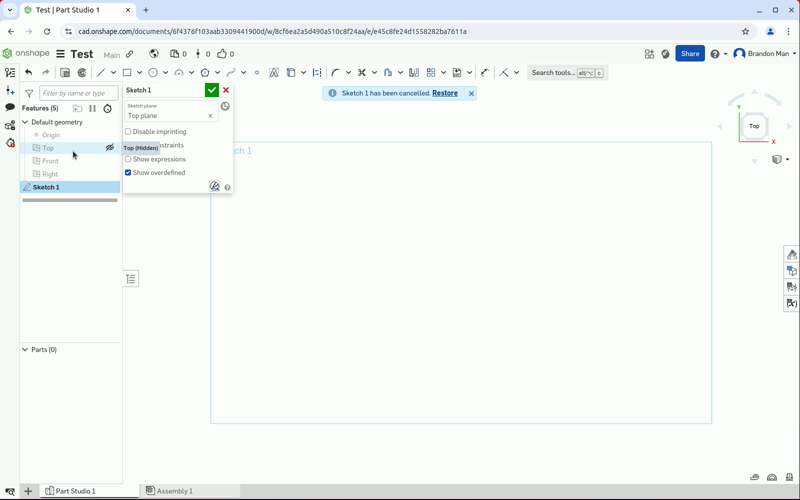
mouse_move(73, 352)
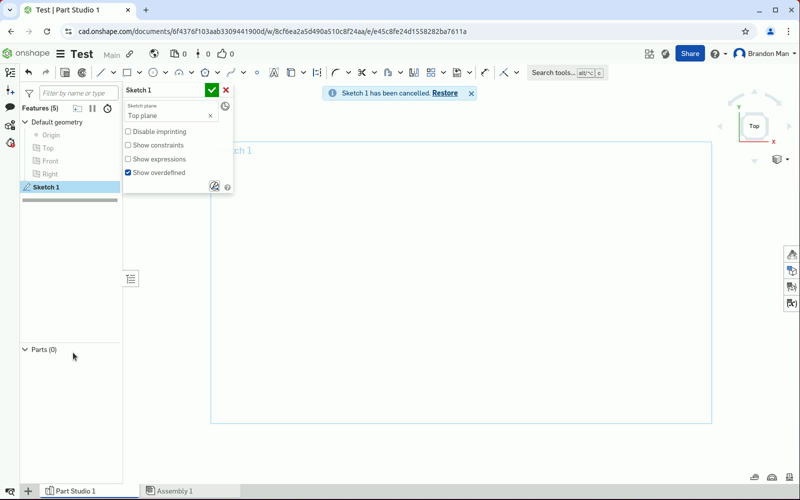
key(y)
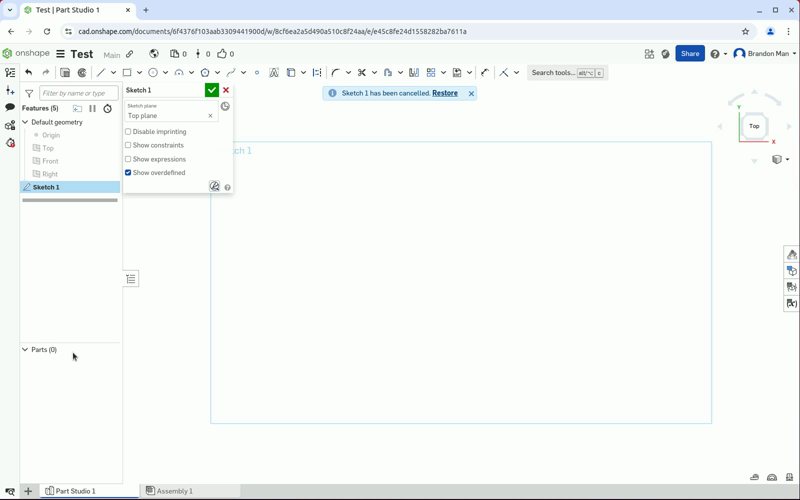
key(c)
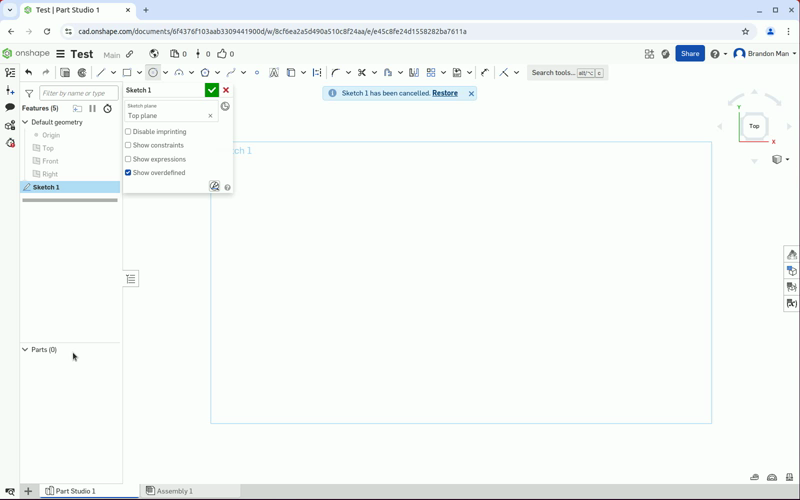
key_down(shift)
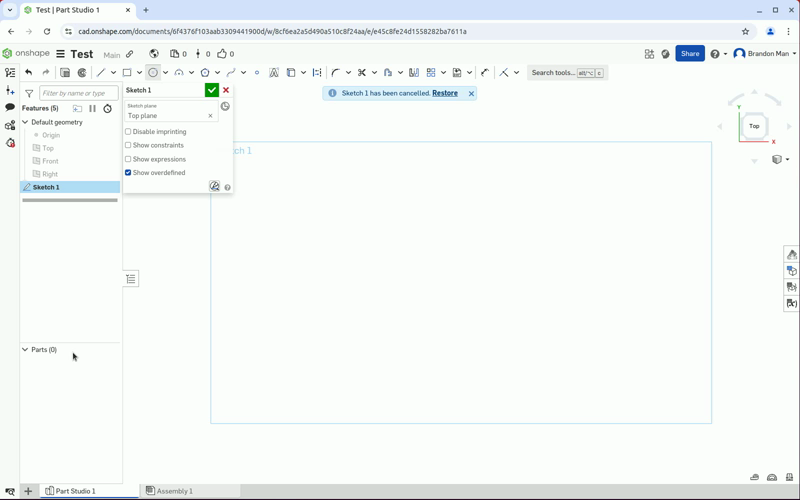
mouse_move(461, 282)
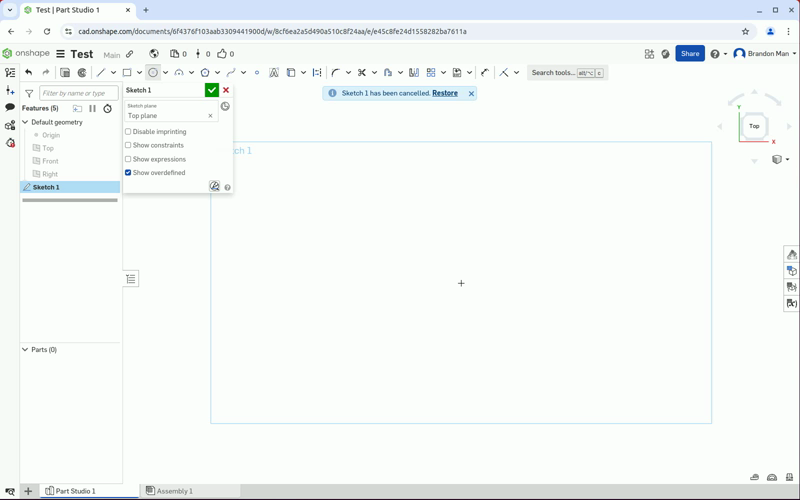
click(461, 282)
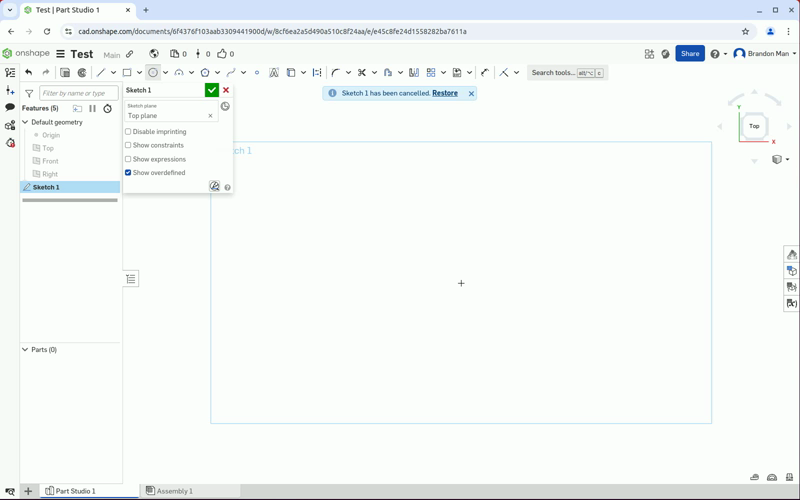
key_up(shift)
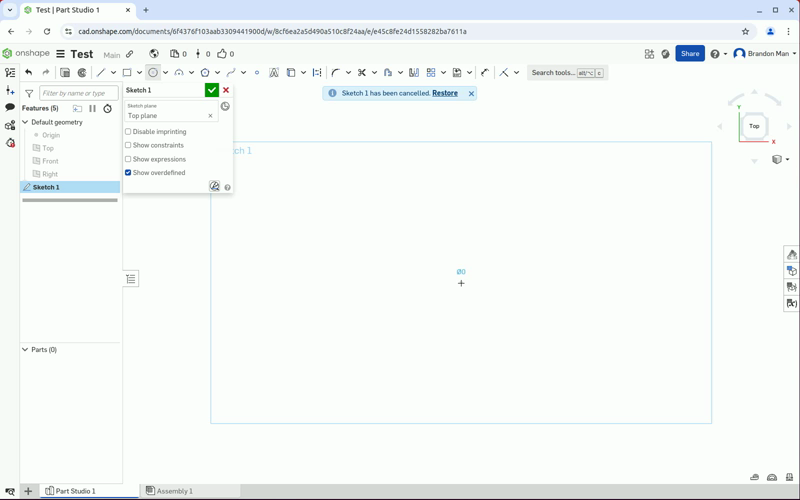
mouse_move(463, 282)
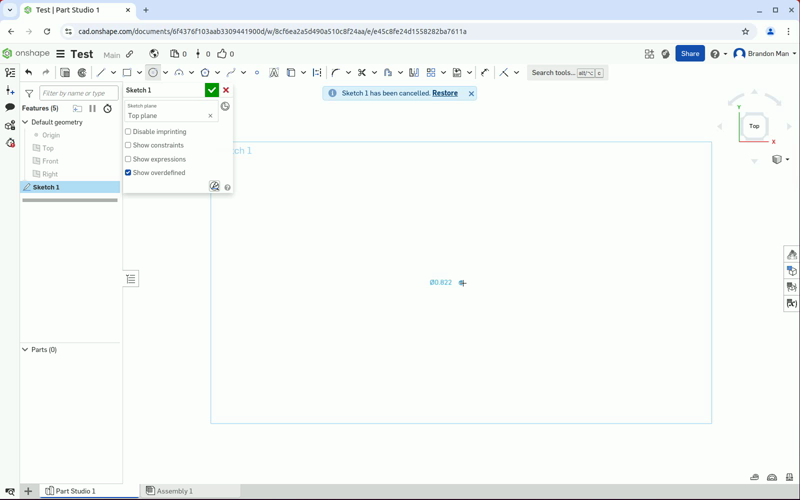
scroll(6)
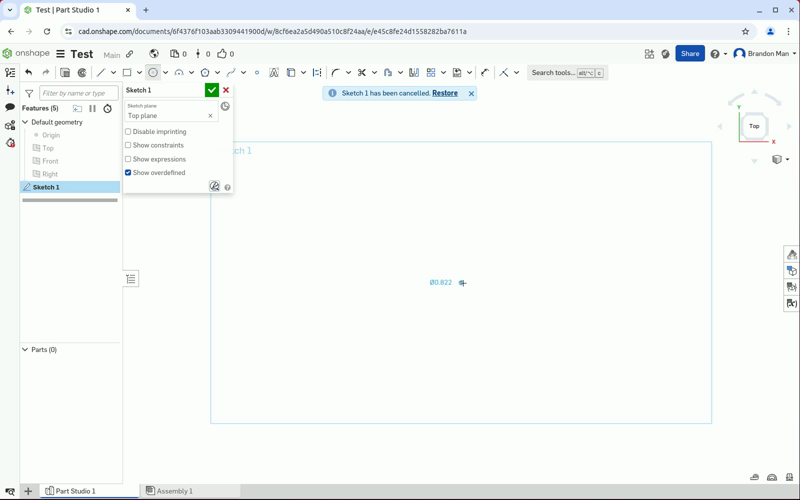
scroll(6)
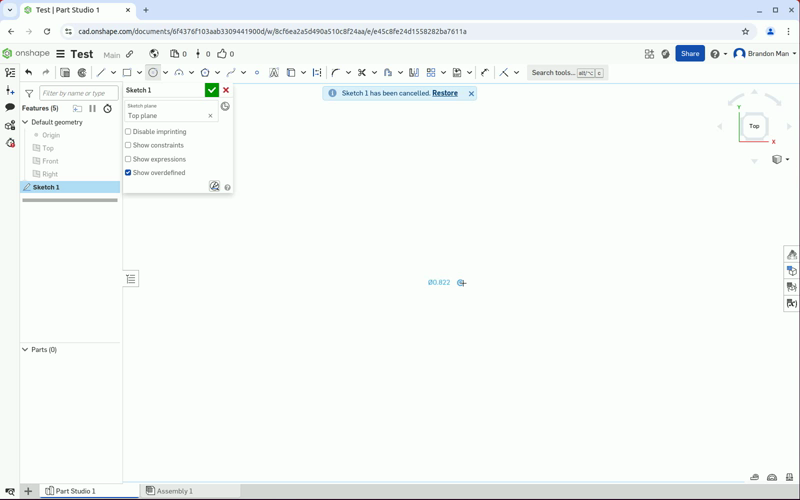
scroll(6)
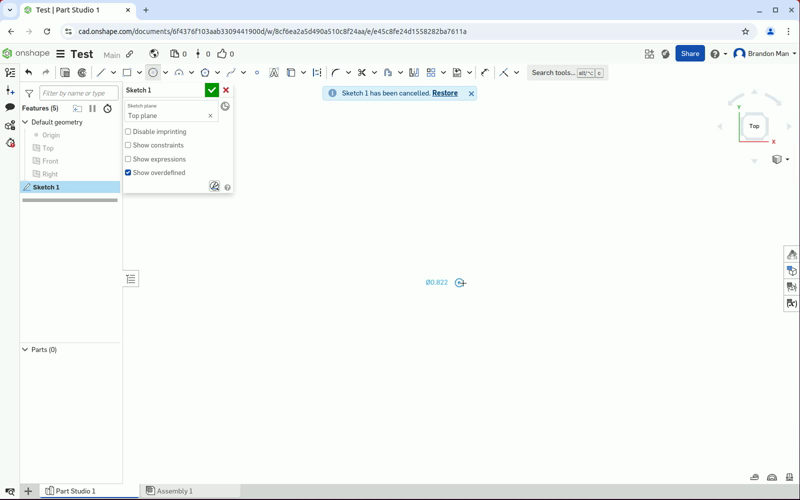
scroll(6)
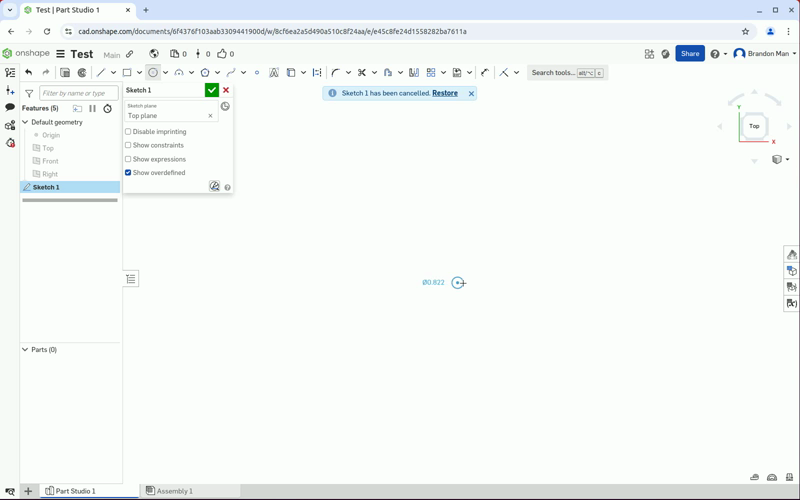
scroll(6)
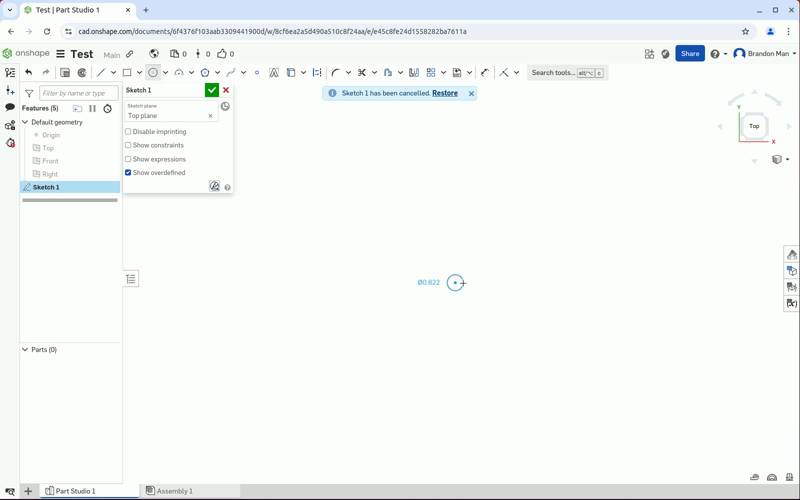
scroll(6)
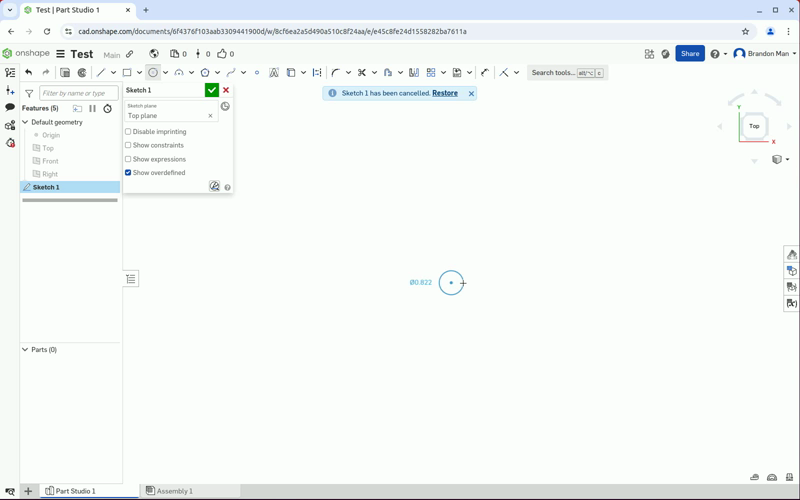
scroll(6)
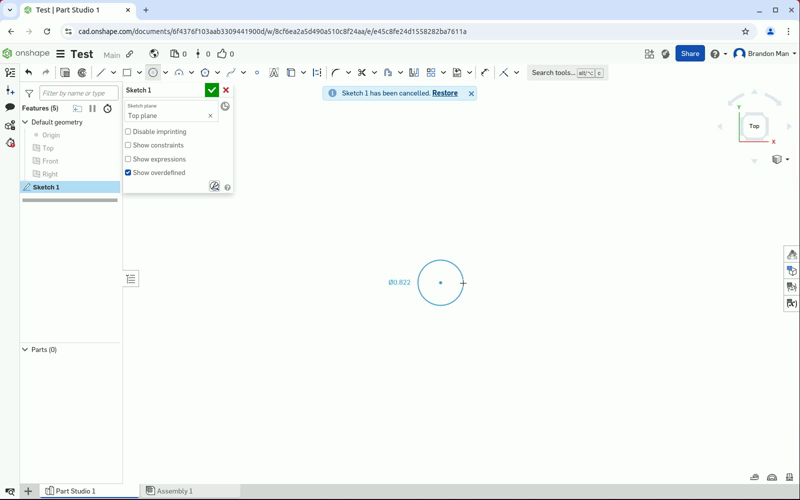
click(463, 282)
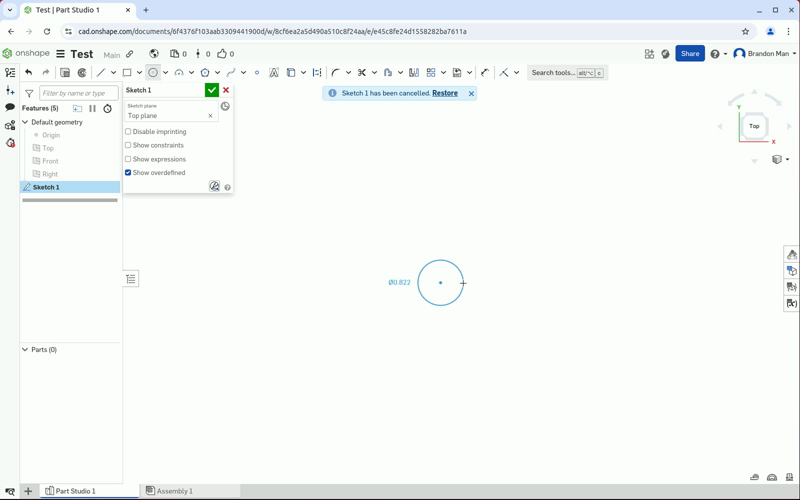
scroll(-6)
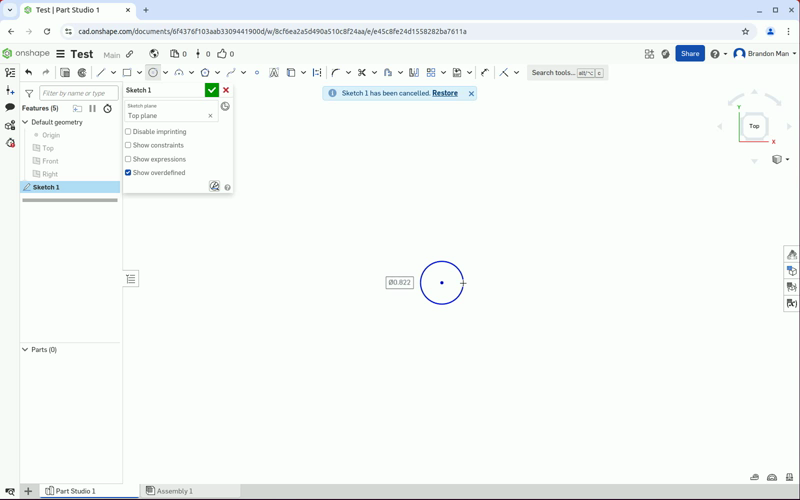
scroll(-6)
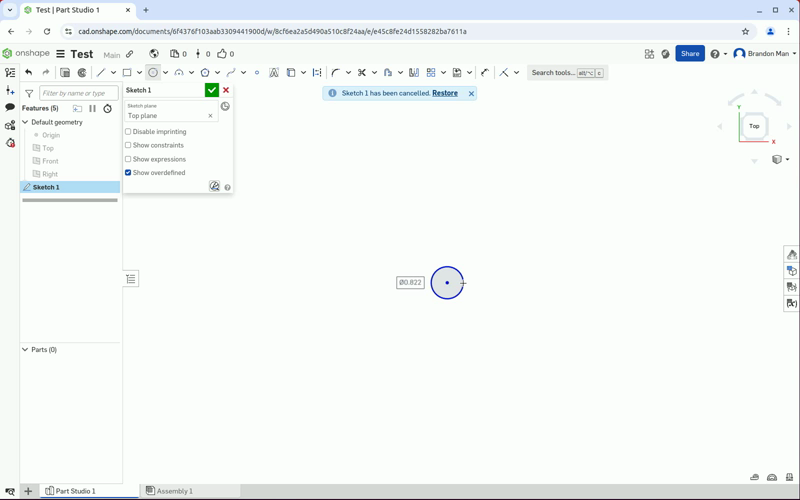
scroll(-6)
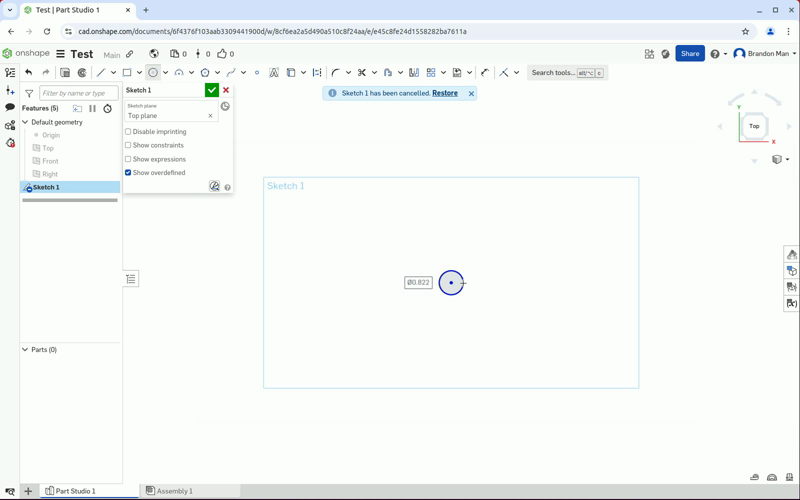
scroll(-6)
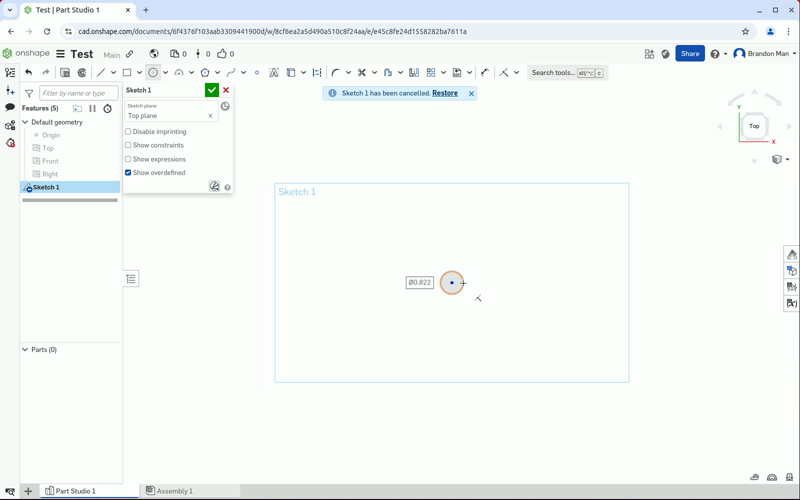
scroll(-6)
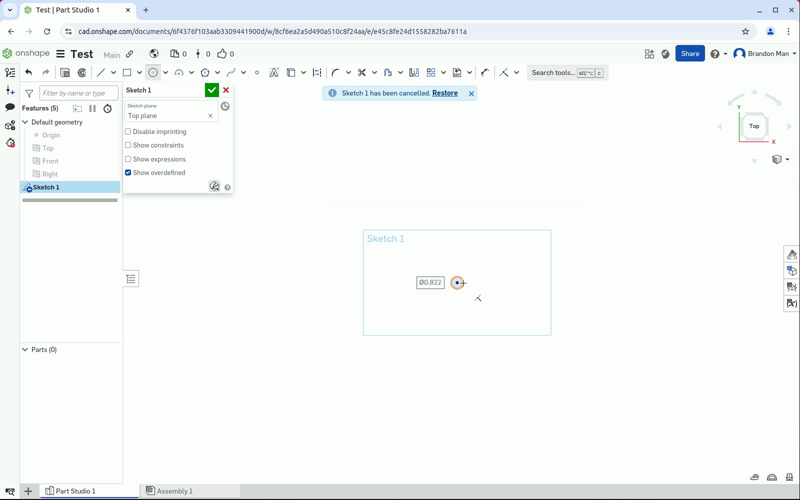
scroll(-6)
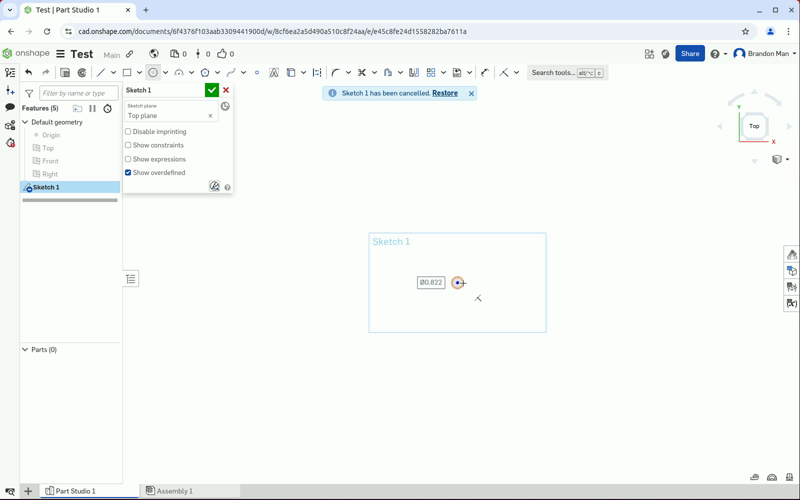
scroll(-6)
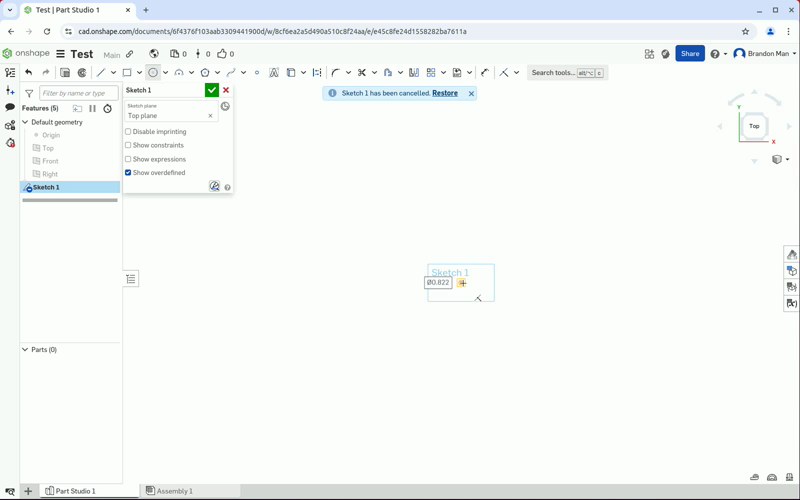
key(esc)
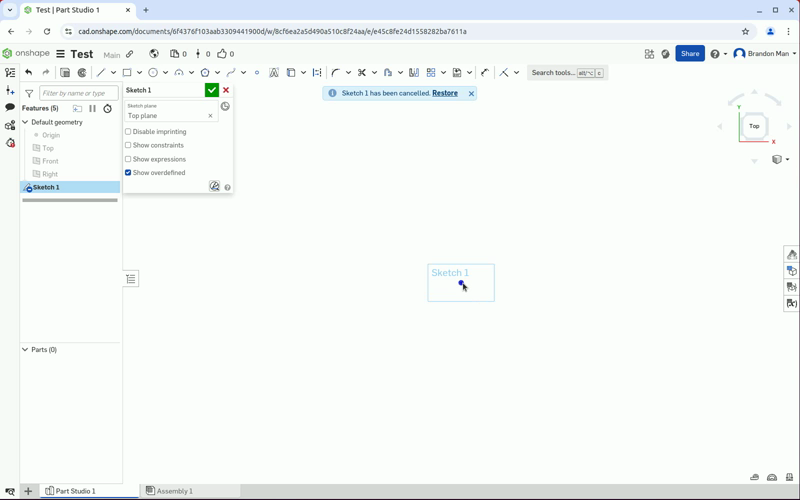
key(c)
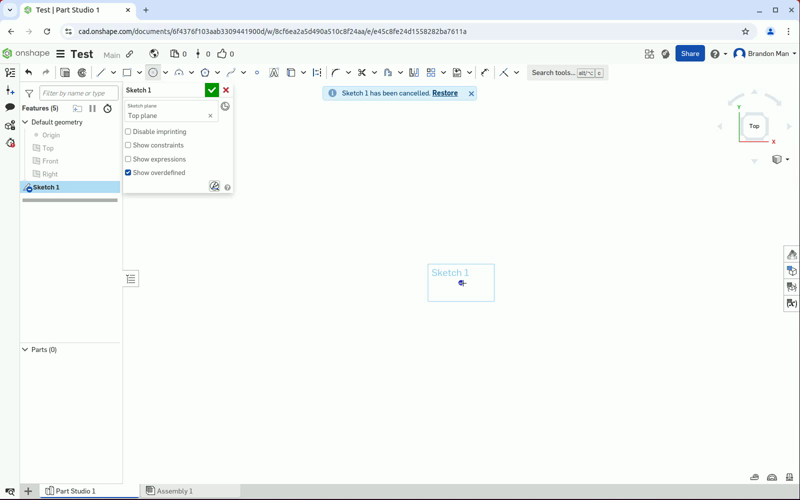
key_down(shift)
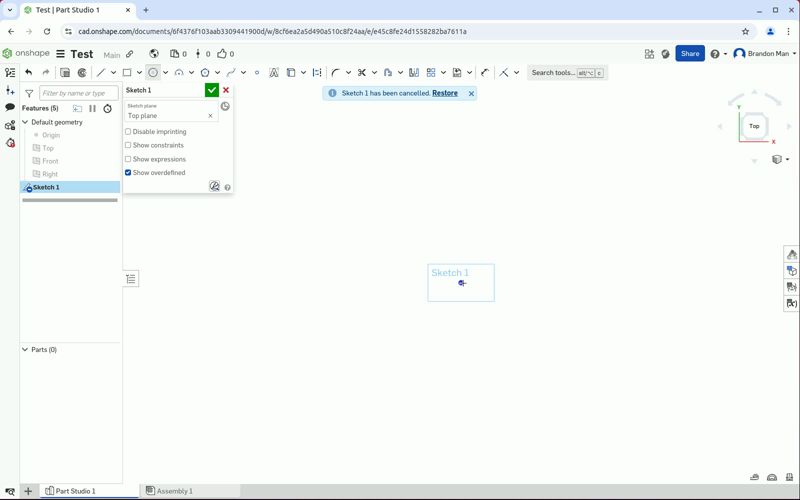
mouse_move(461, 282)
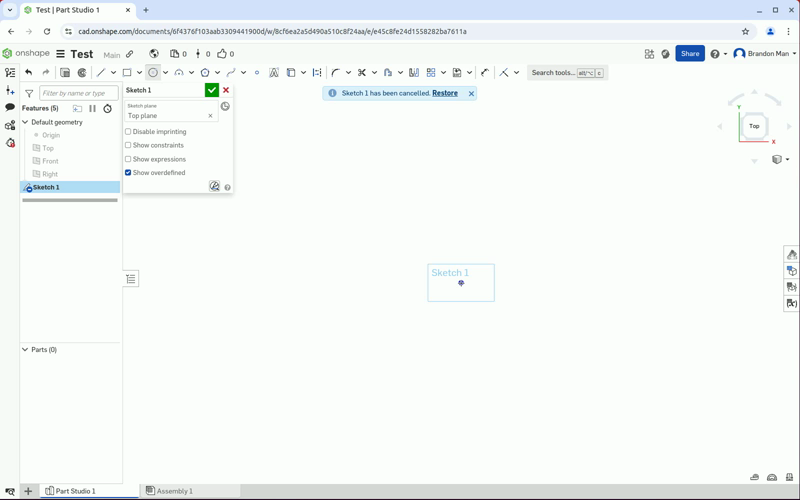
scroll(6)
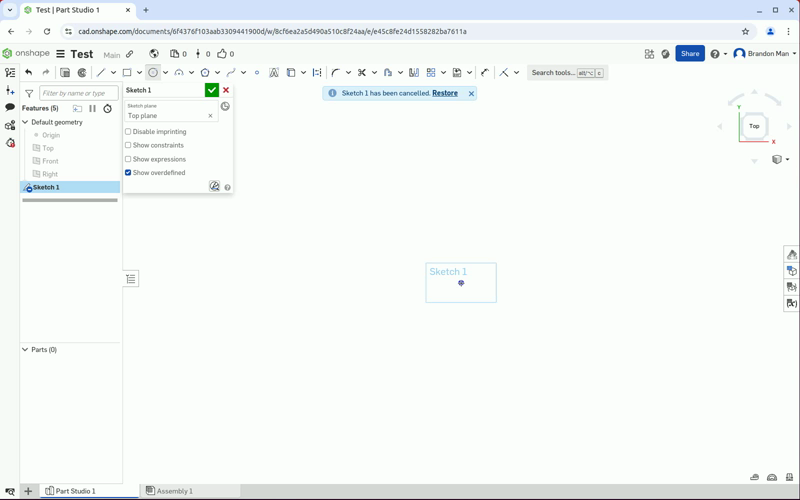
scroll(6)
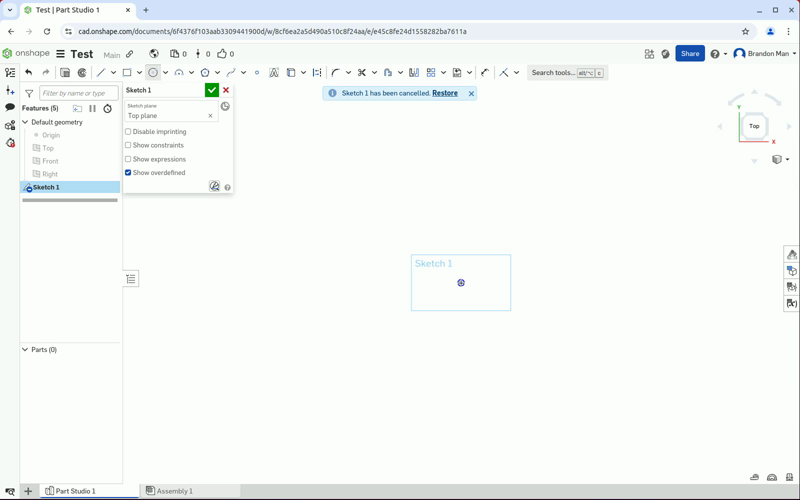
scroll(6)
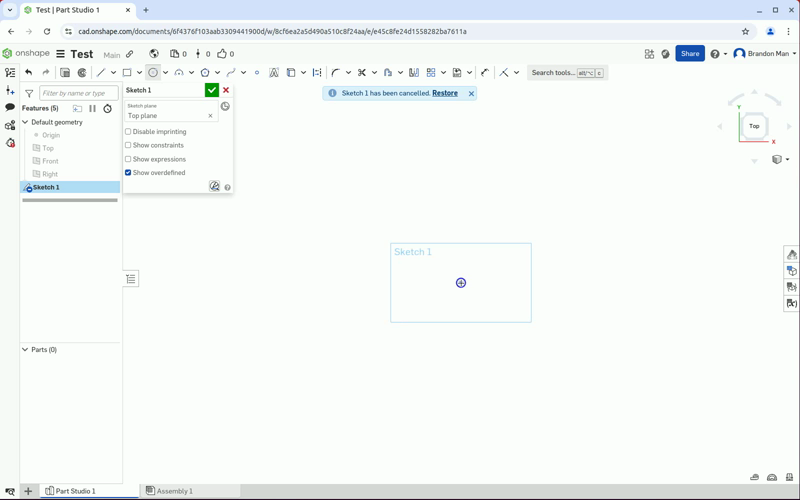
scroll(6)
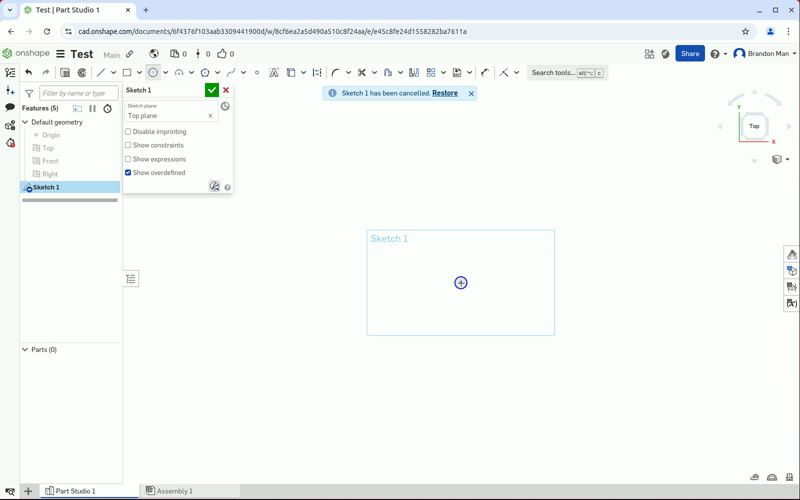
scroll(6)
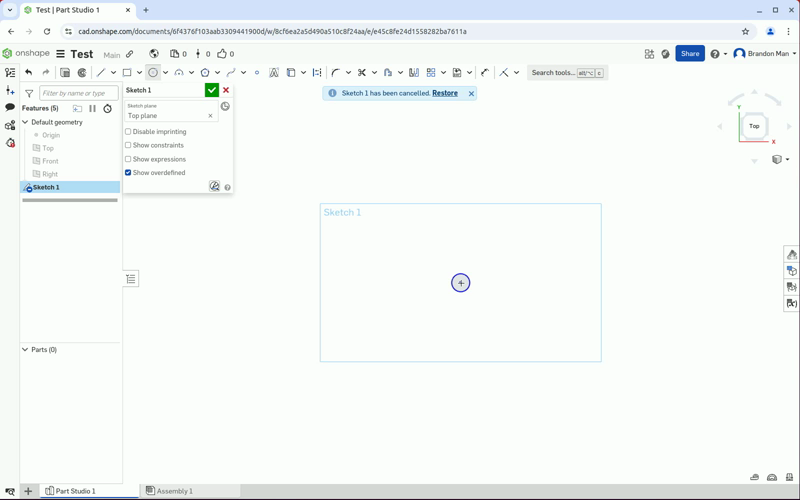
scroll(6)
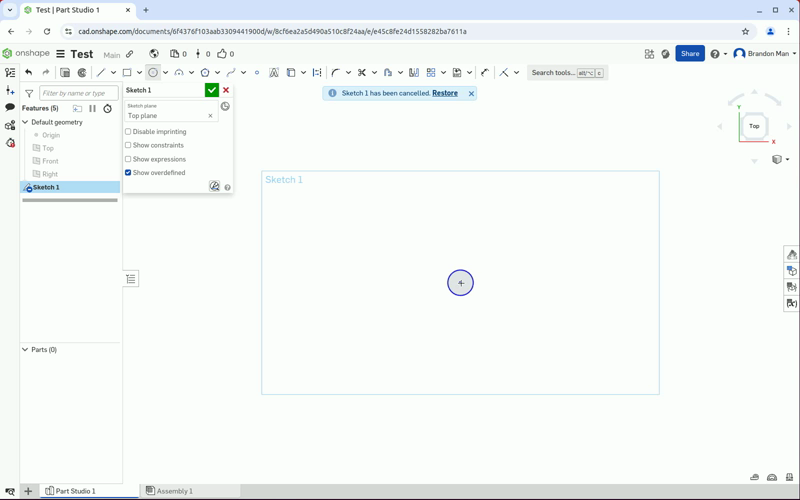
scroll(6)
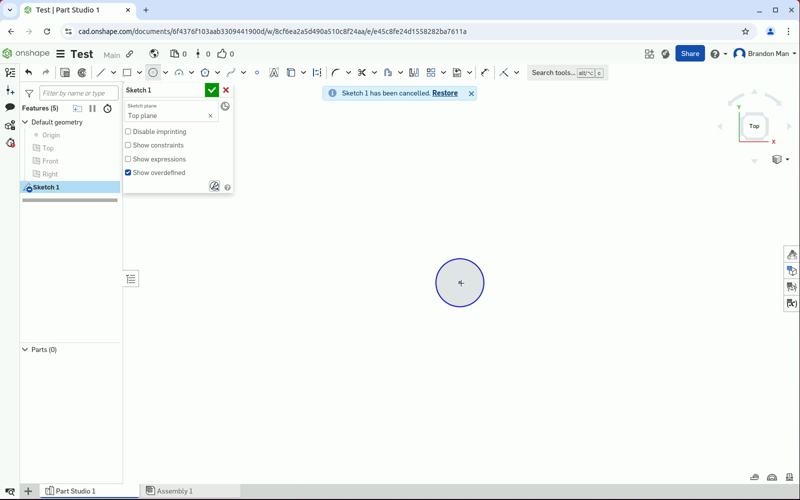
click(461, 282)
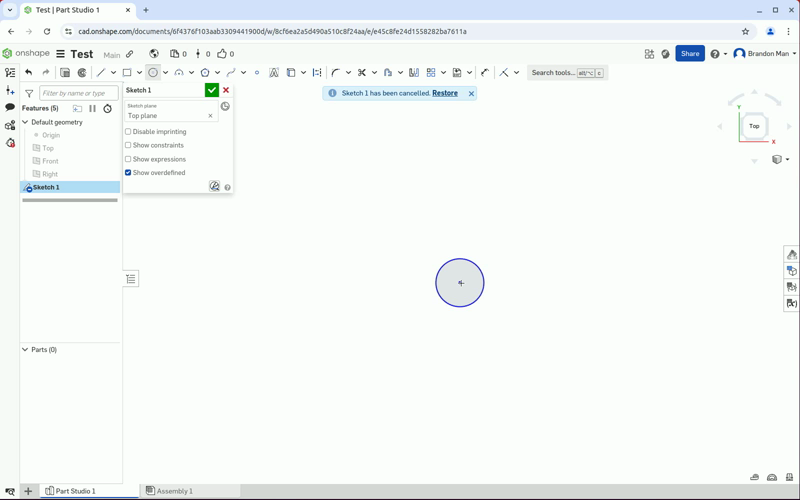
scroll(-6)
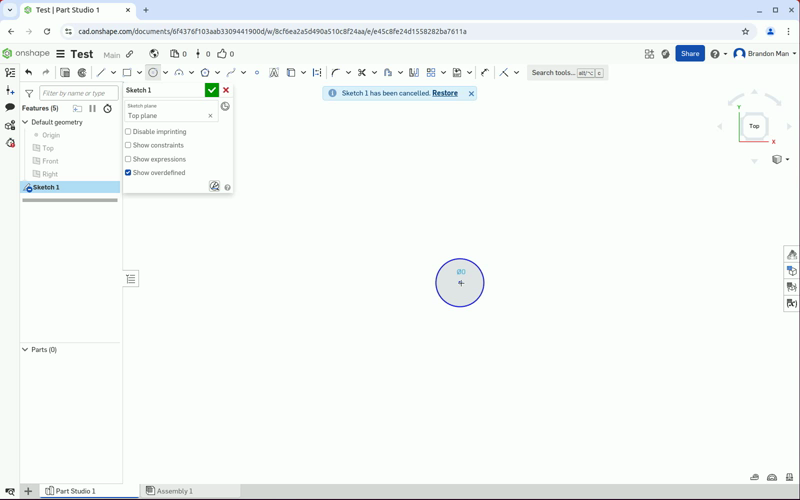
scroll(-6)
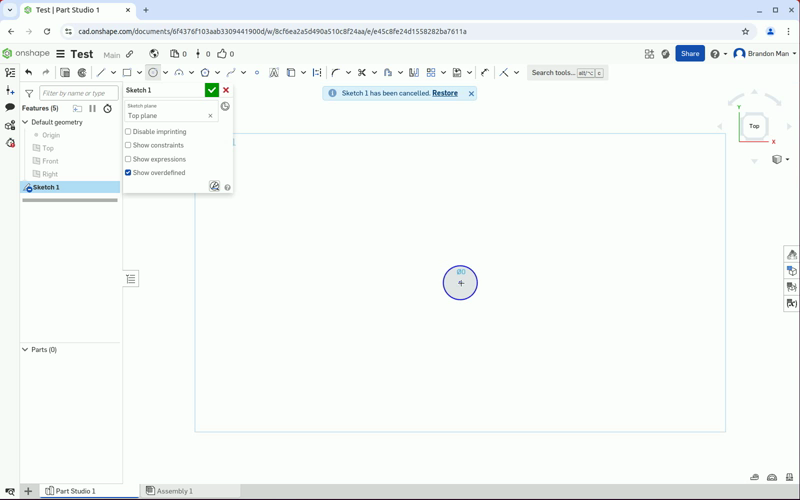
scroll(-6)
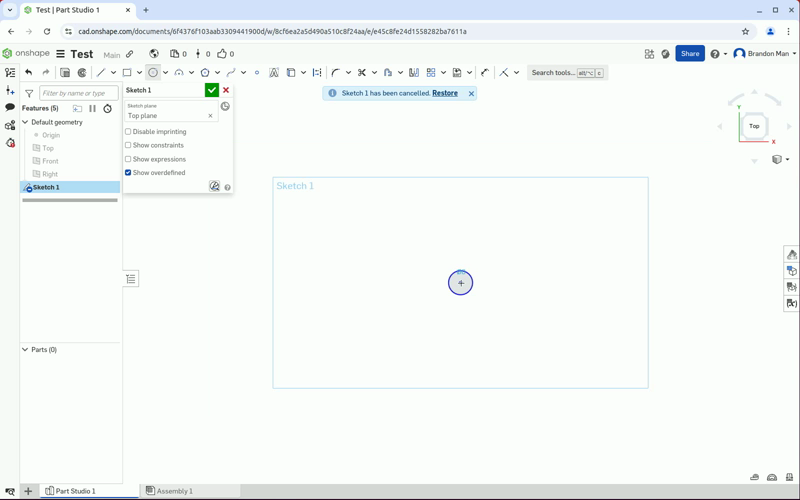
scroll(-6)
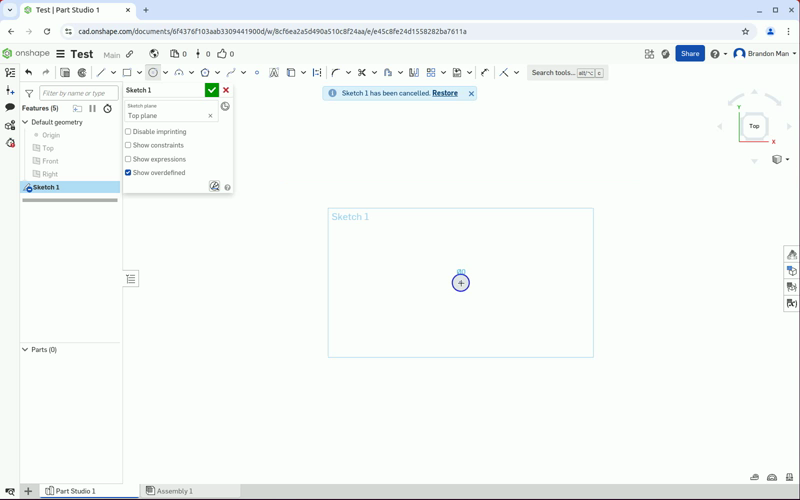
scroll(-6)
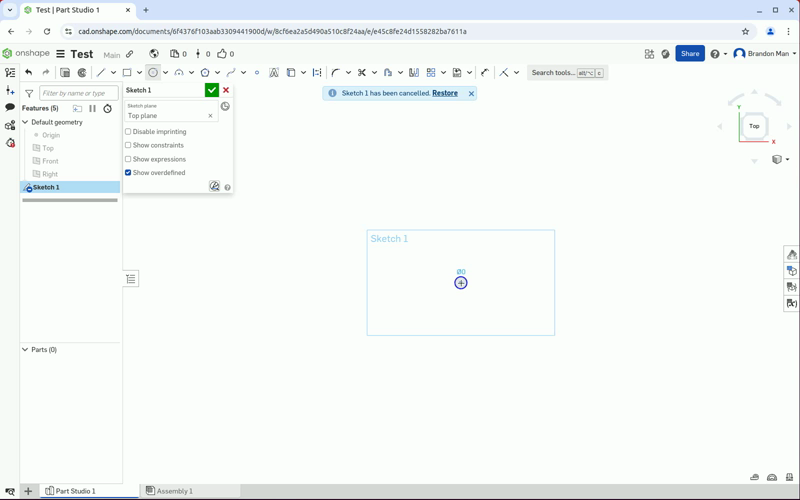
scroll(-6)
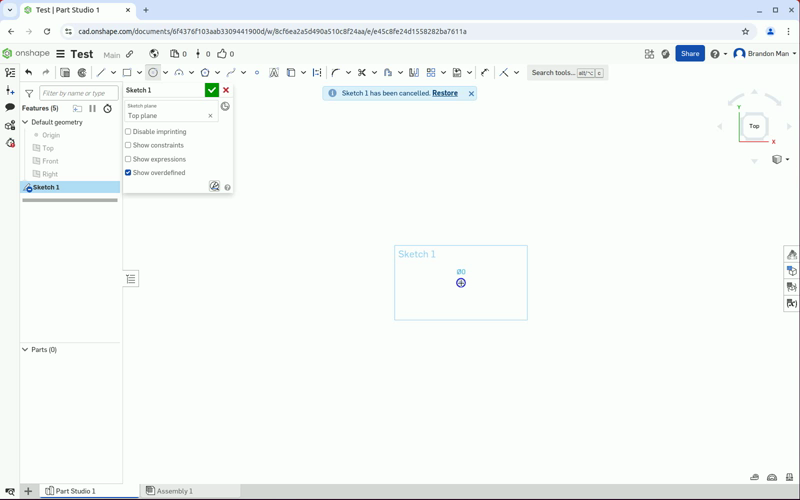
scroll(-6)
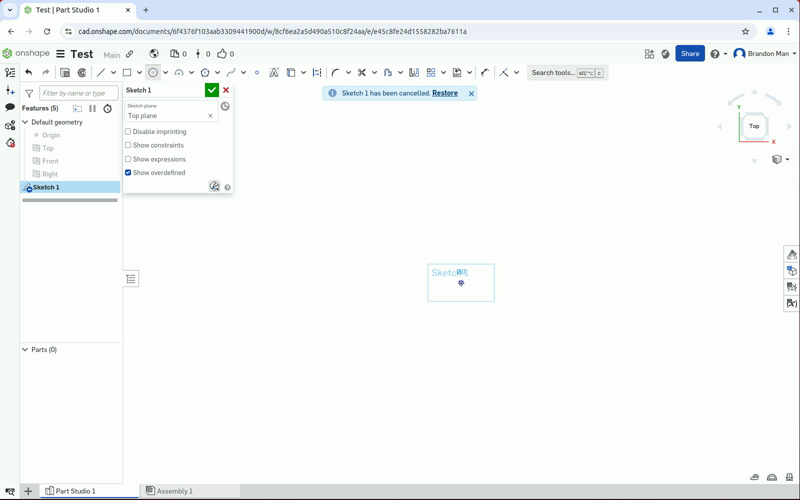
key_up(shift)
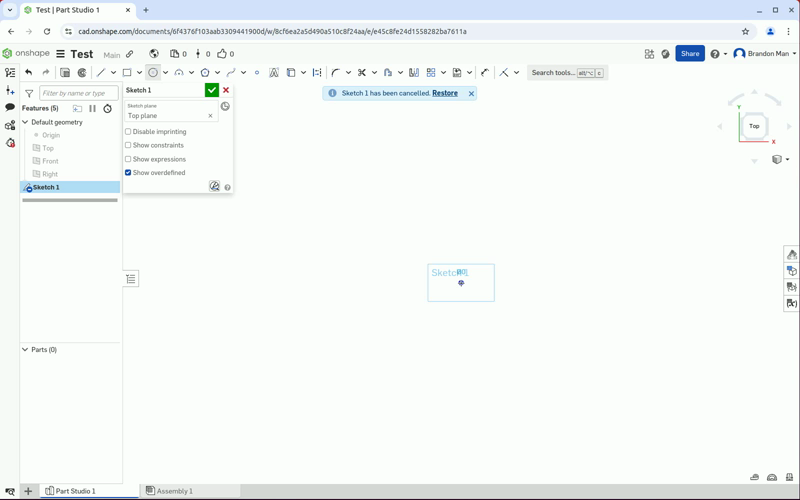
mouse_move(462, 282)
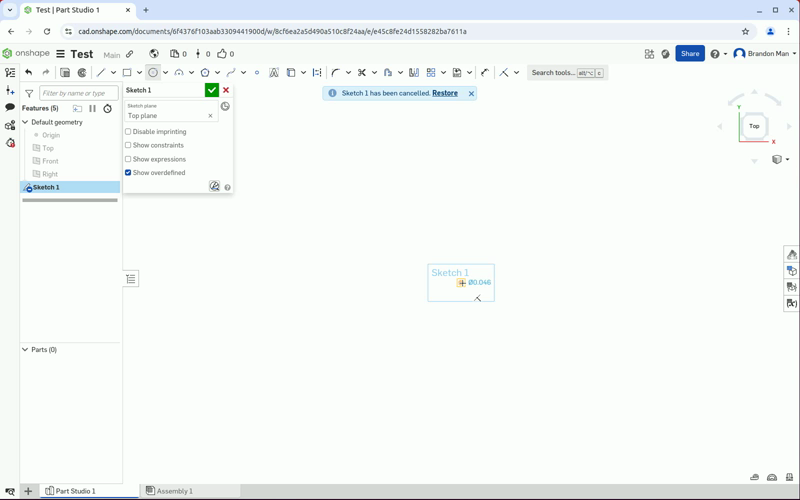
scroll(6)
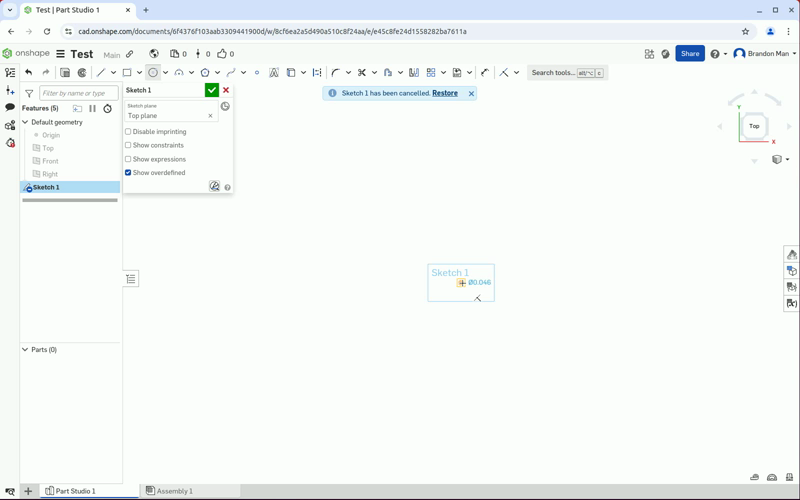
scroll(6)
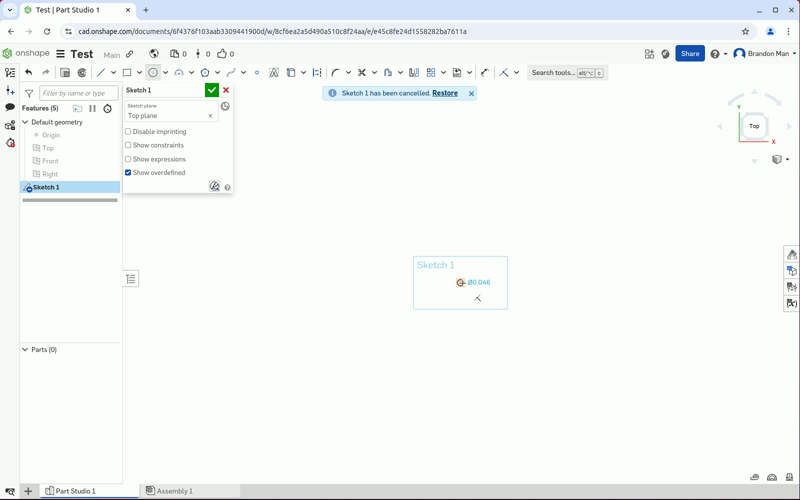
scroll(6)
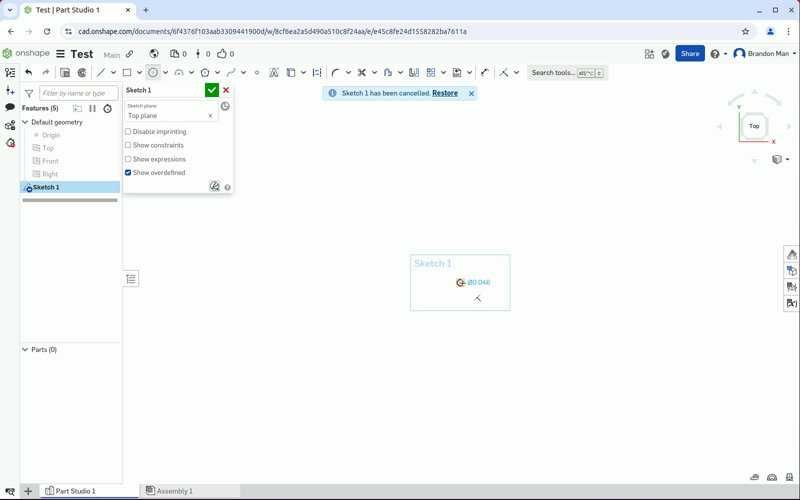
scroll(6)
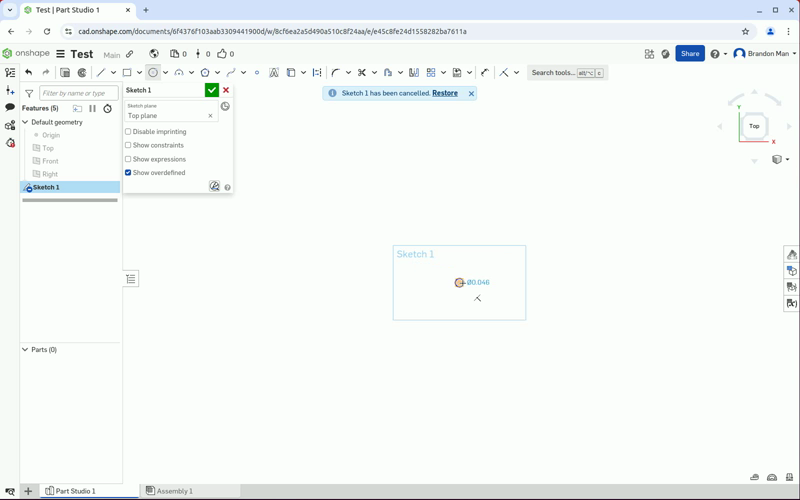
scroll(6)
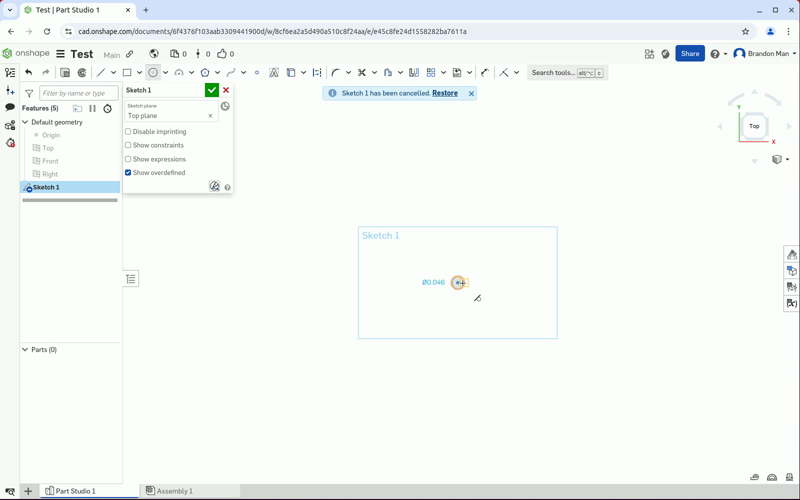
scroll(6)
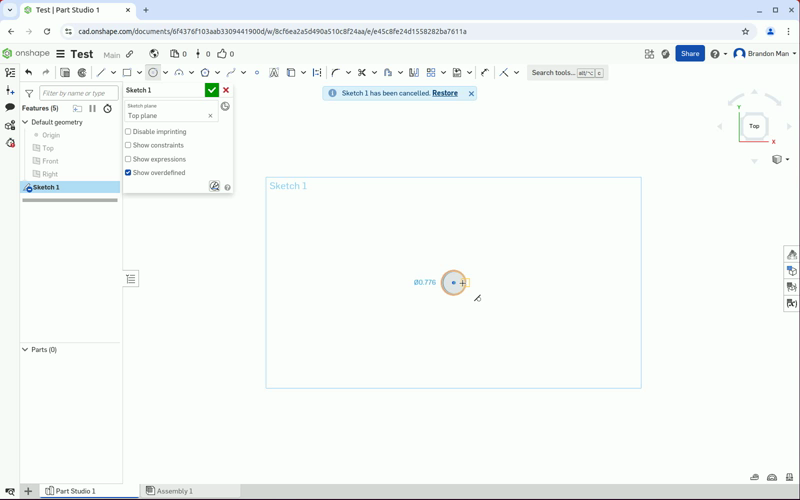
scroll(6)
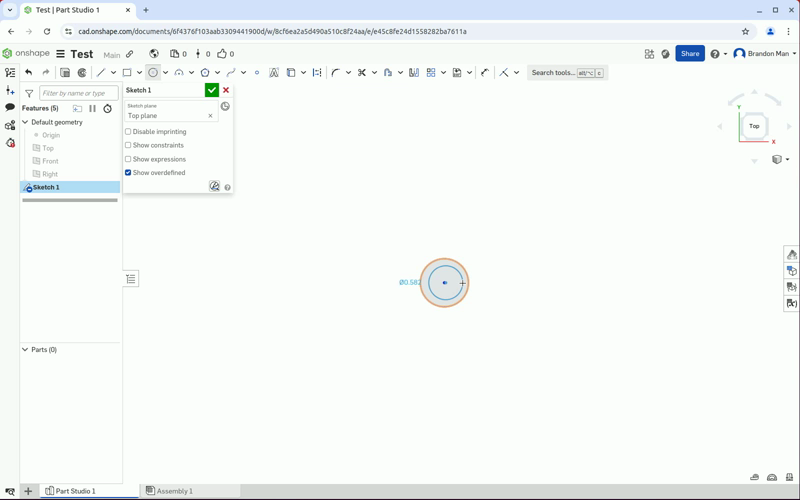
click(462, 282)
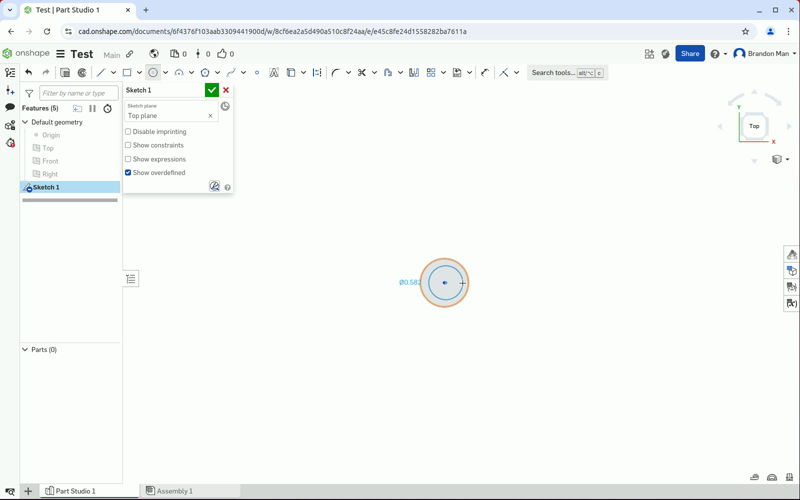
scroll(-6)
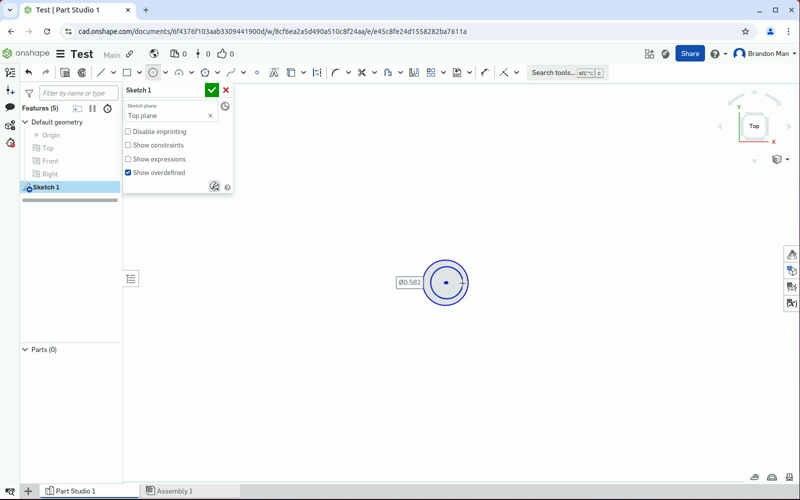
scroll(-6)
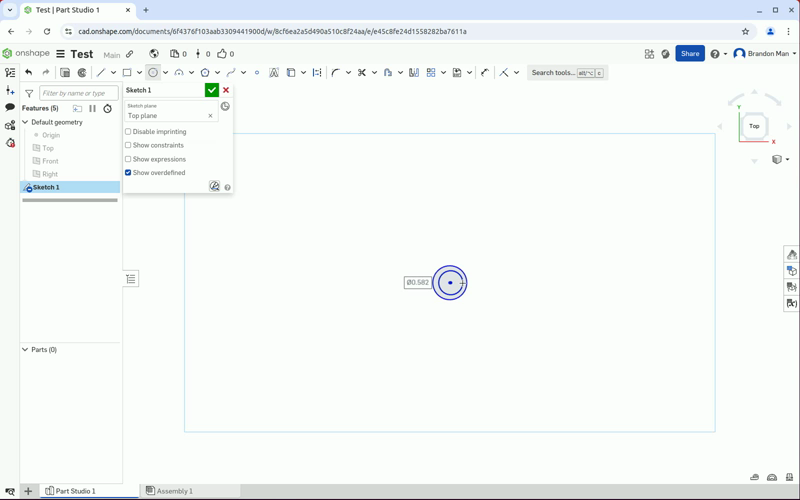
scroll(-6)
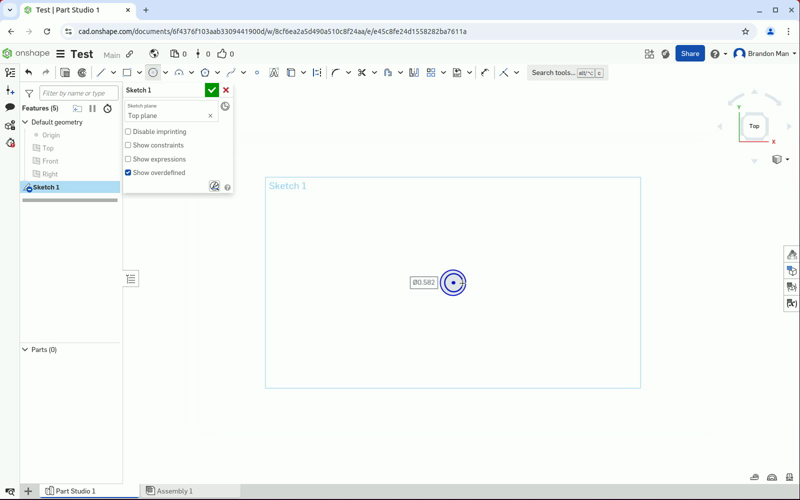
scroll(-6)
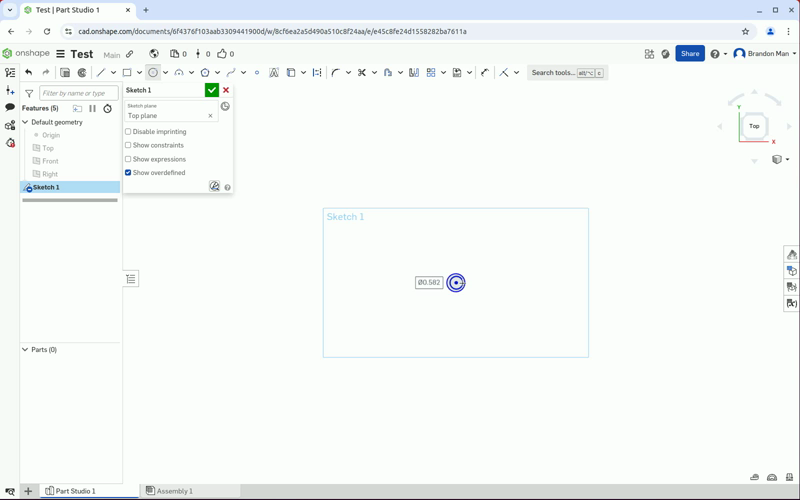
scroll(-6)
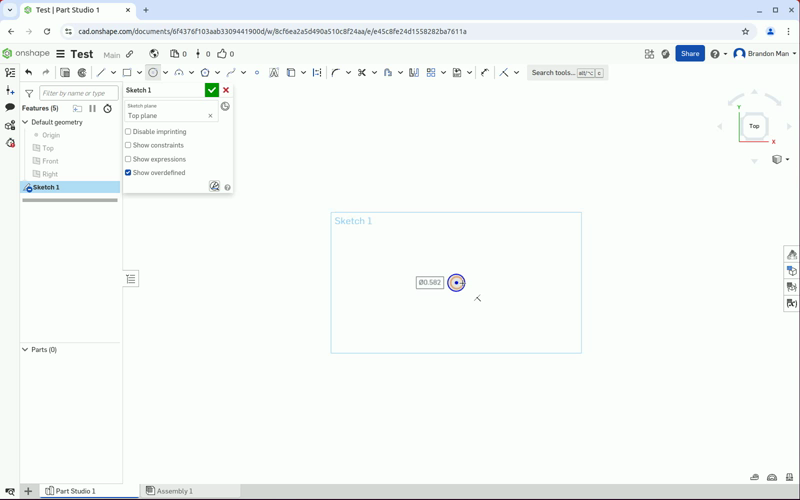
scroll(-6)
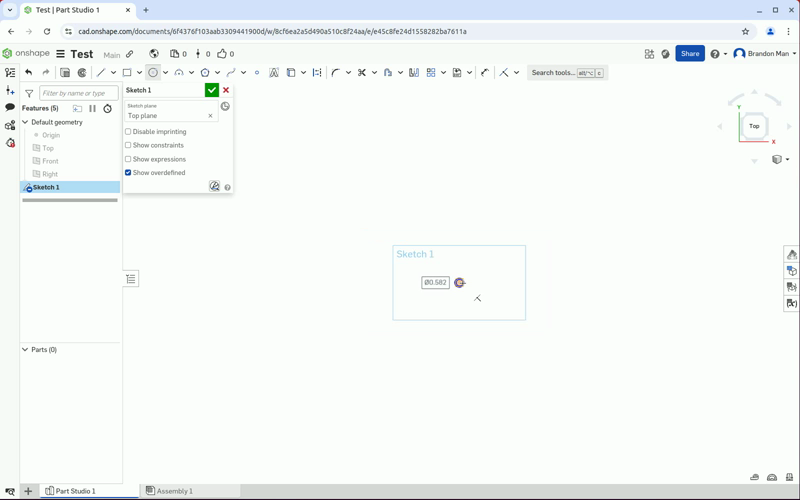
scroll(-6)
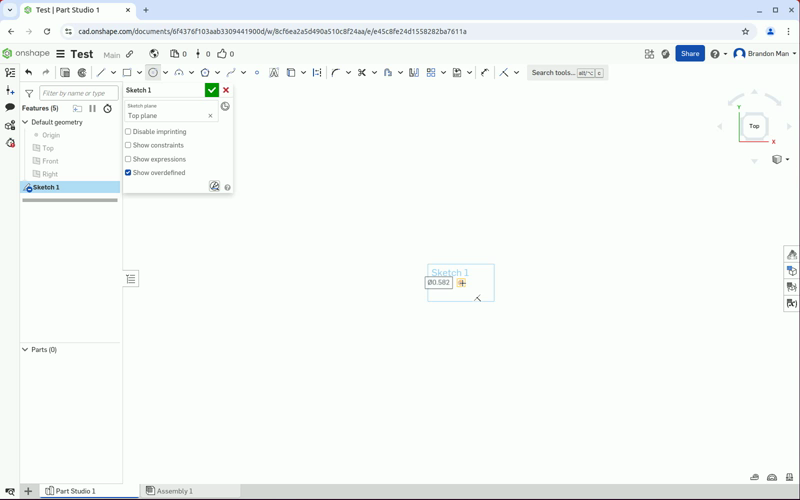
key(esc)
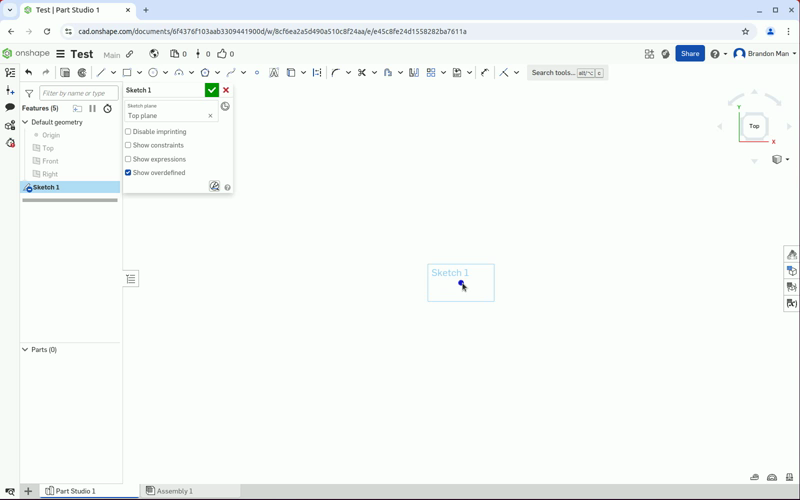
mouse_move(462, 284)
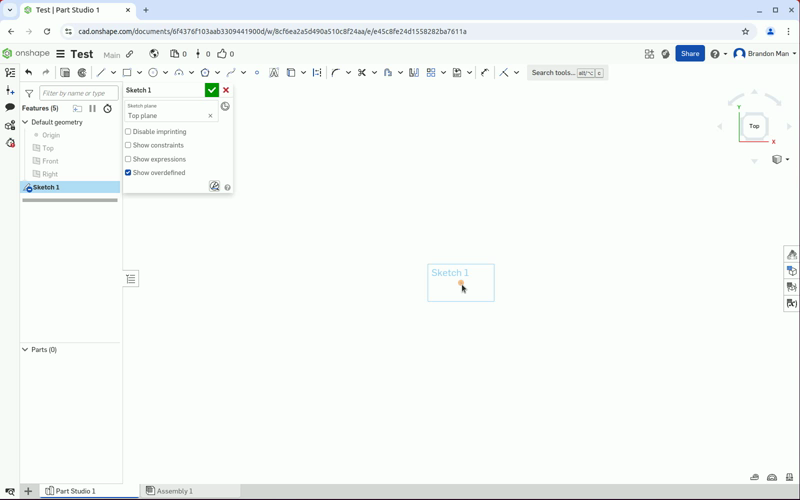
scroll(6)
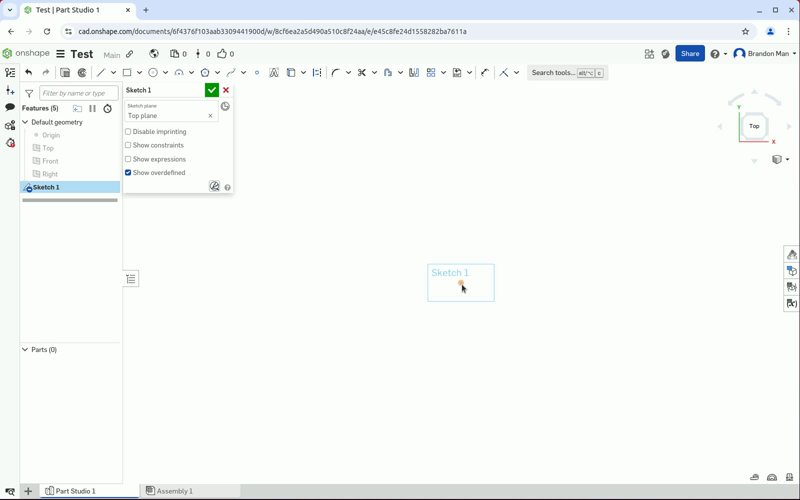
scroll(6)
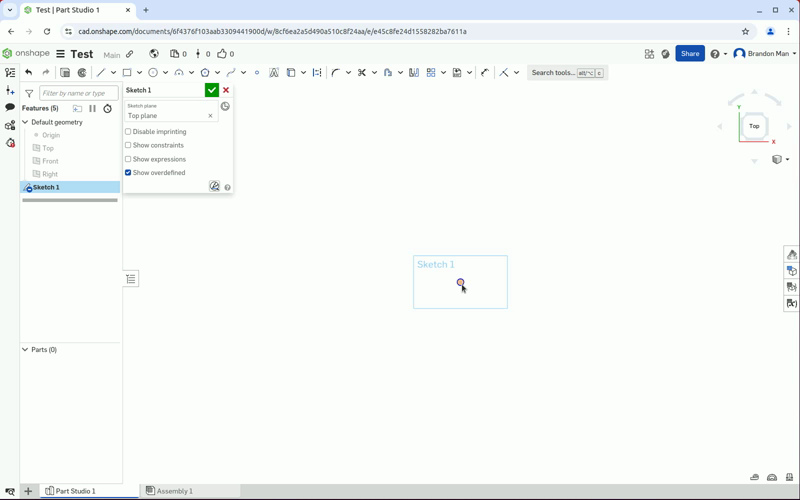
scroll(6)
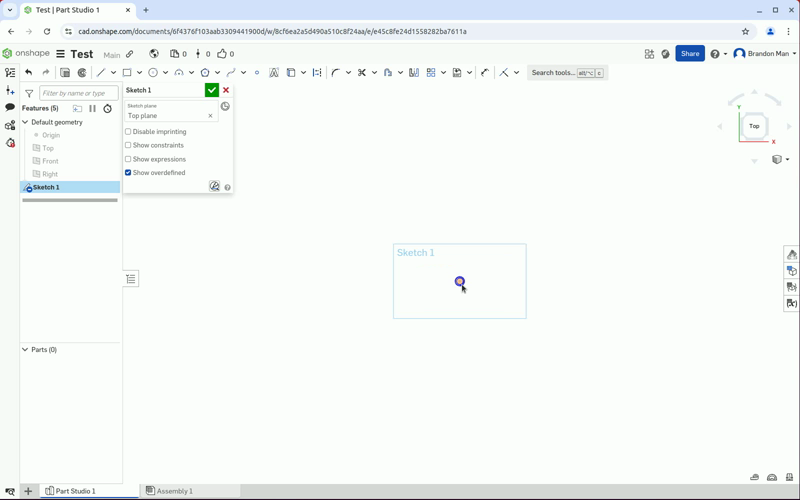
scroll(6)
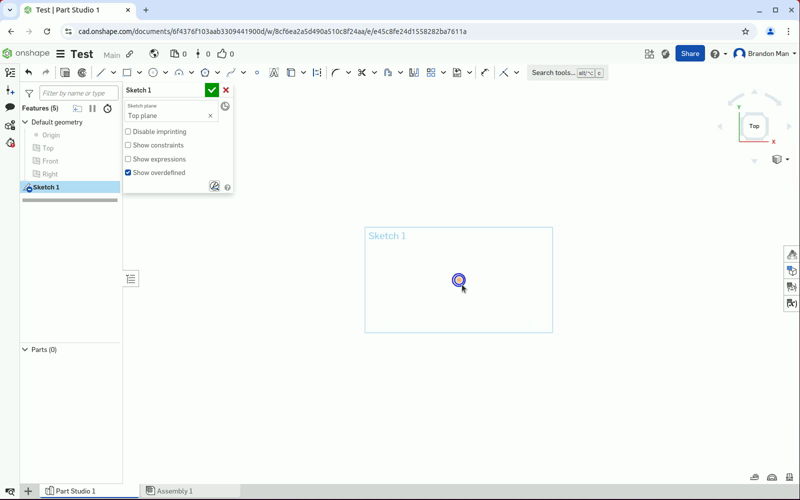
scroll(6)
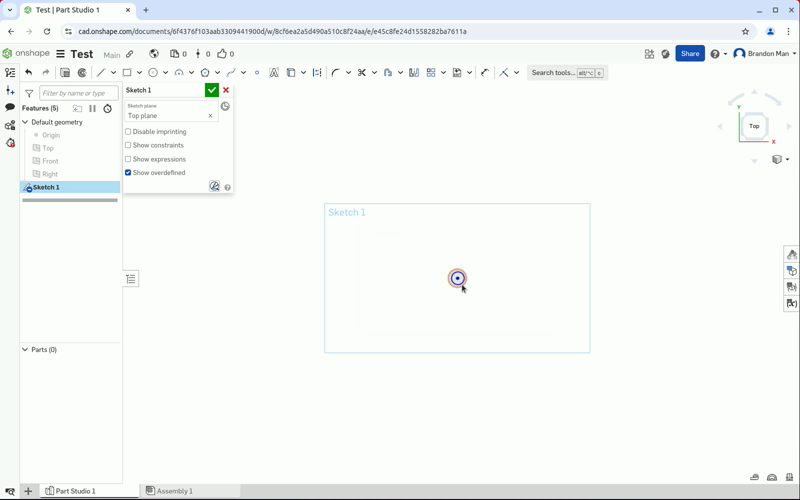
scroll(6)
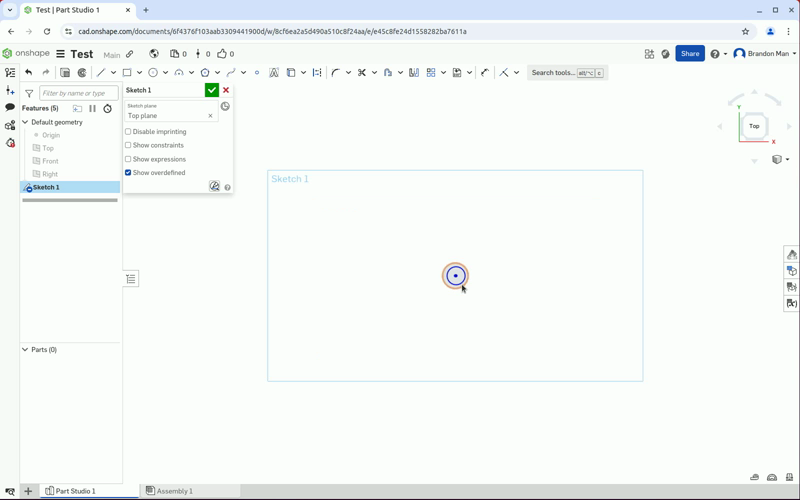
scroll(6)
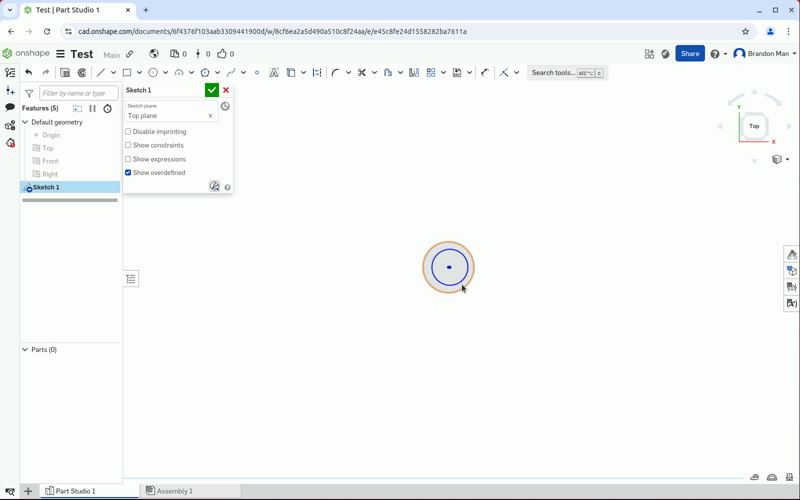
click(462, 284)
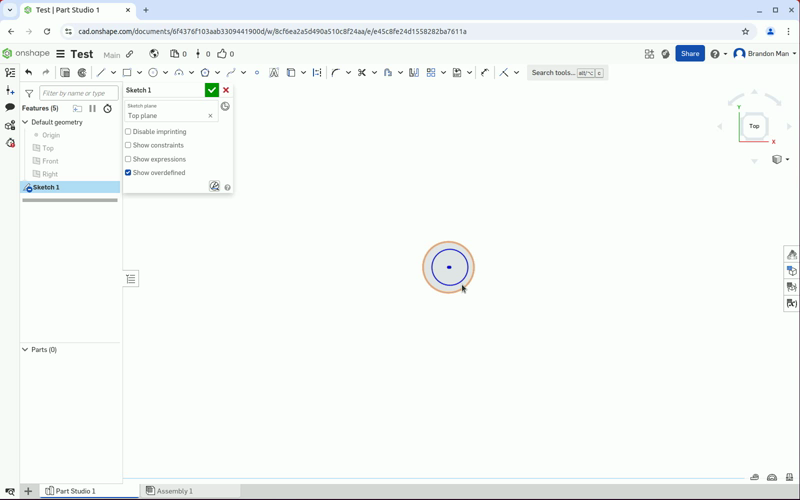
scroll(-6)
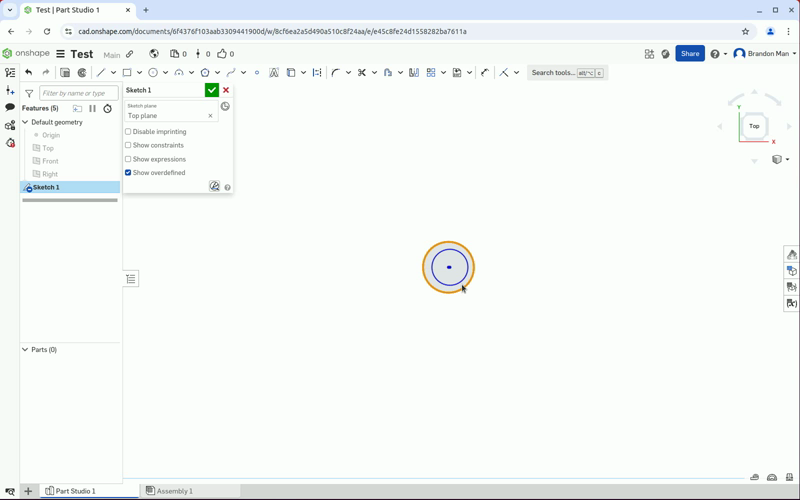
scroll(-6)
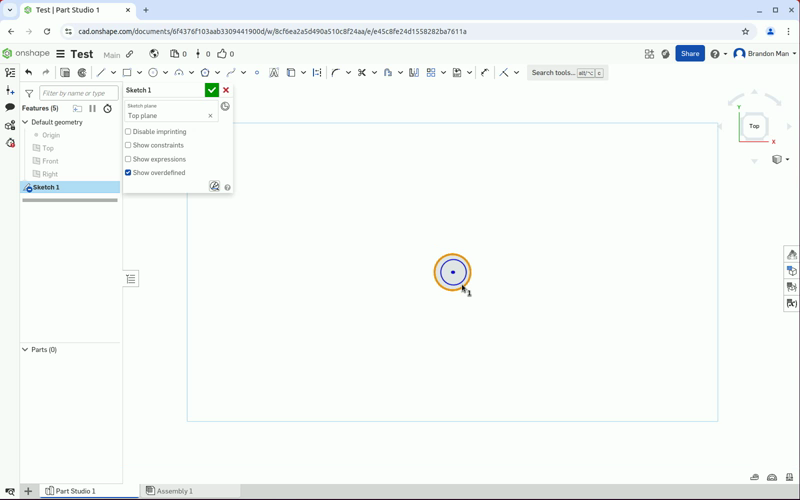
scroll(-6)
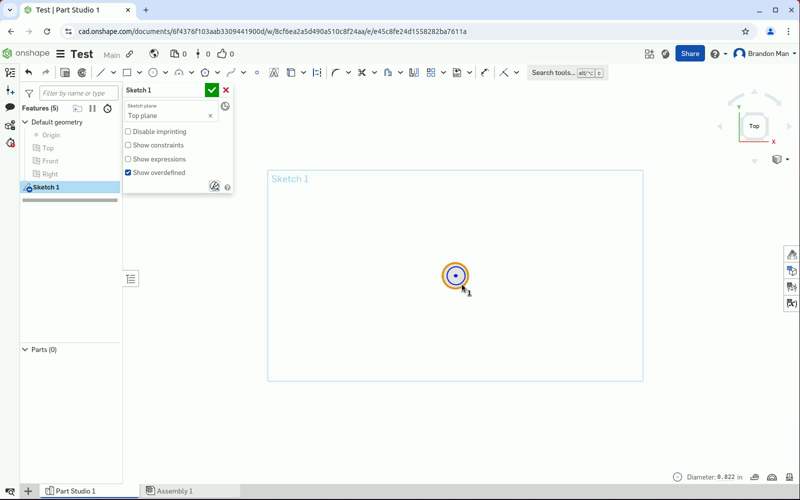
scroll(-6)
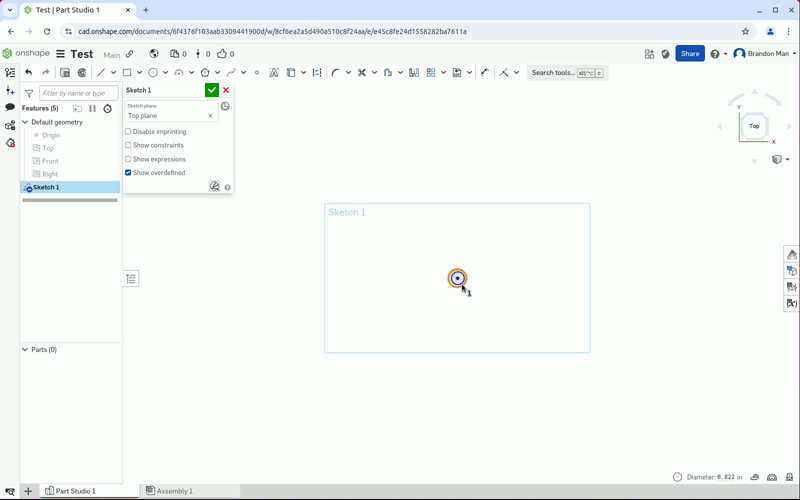
scroll(-6)
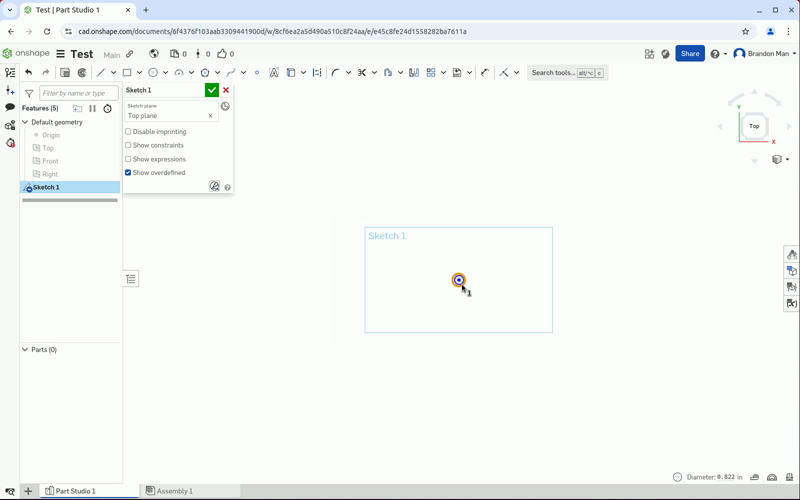
scroll(-6)
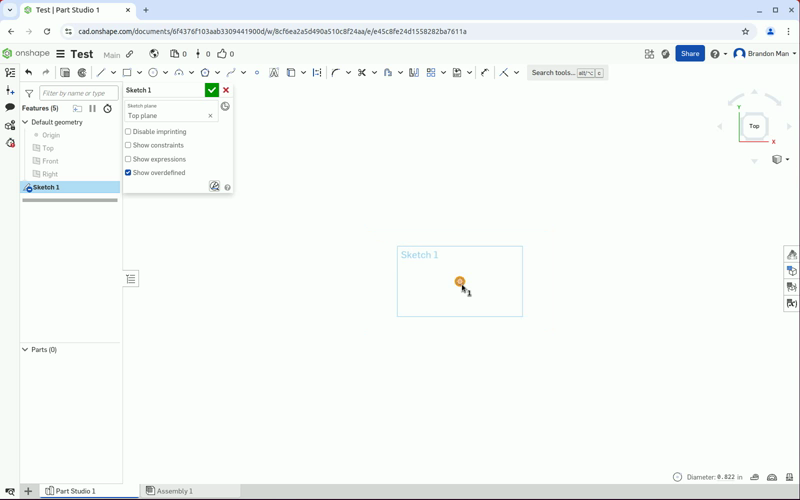
scroll(-6)
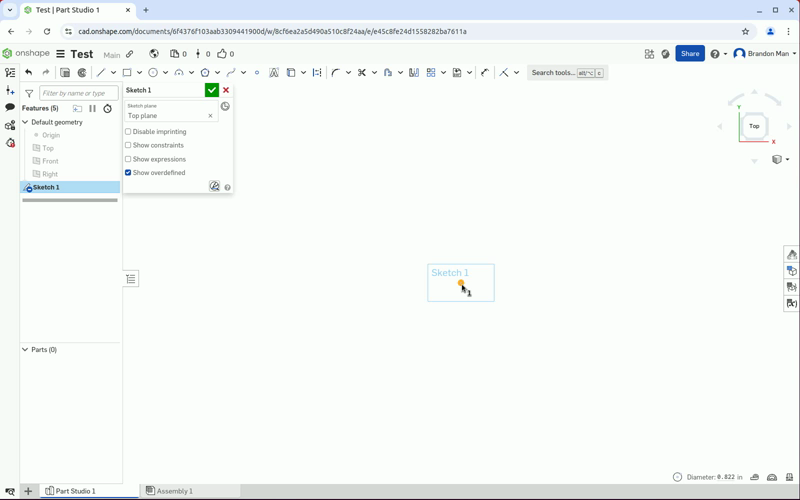
mouse_move(73, 352)
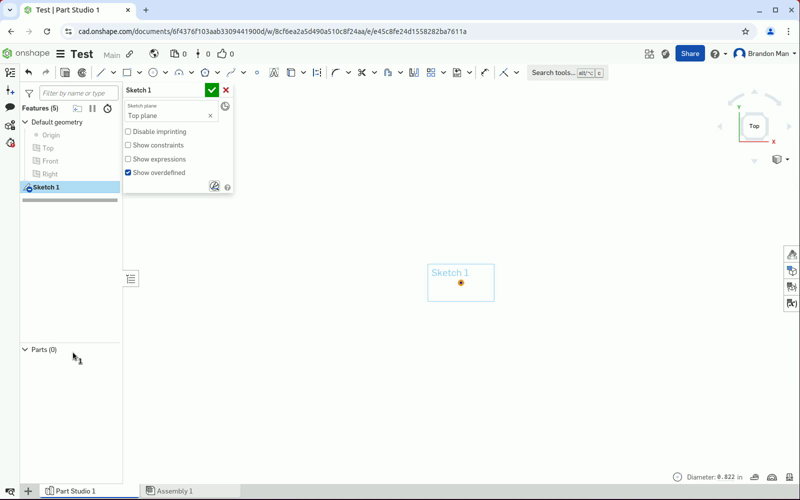
key(shift+y)
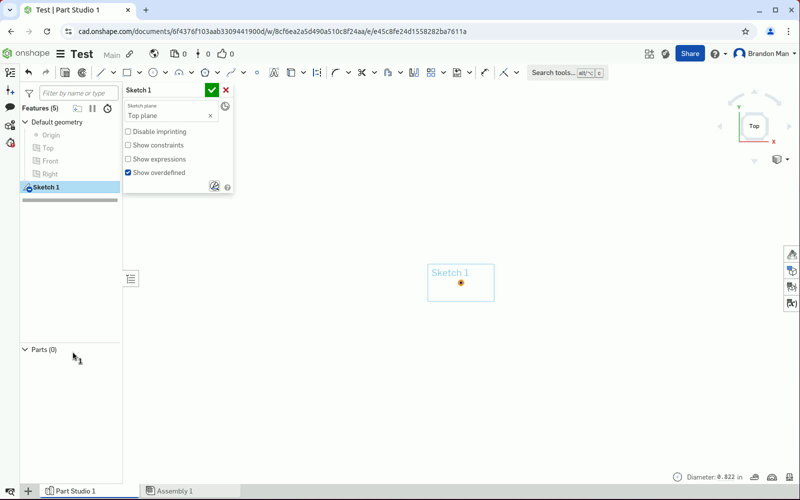
key(shift+e)
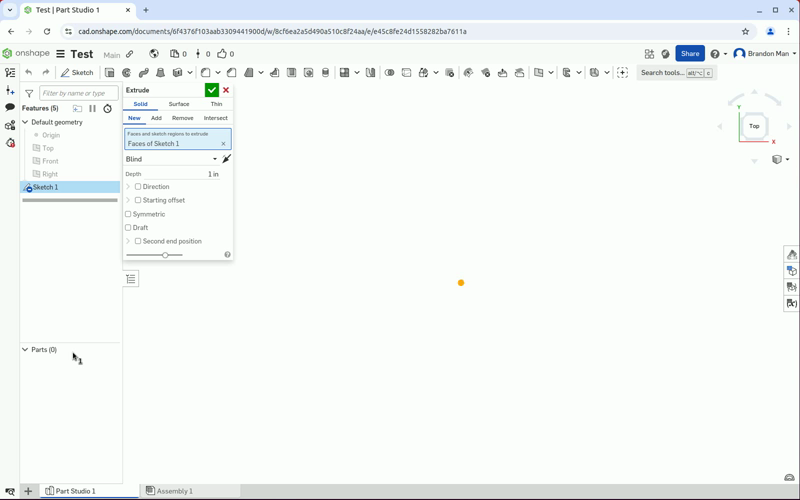
mouse_move(143, 106)
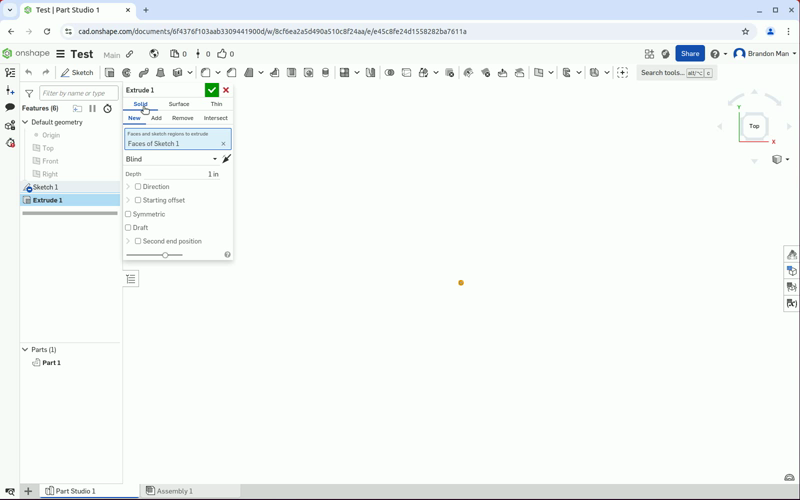
click(143, 106)
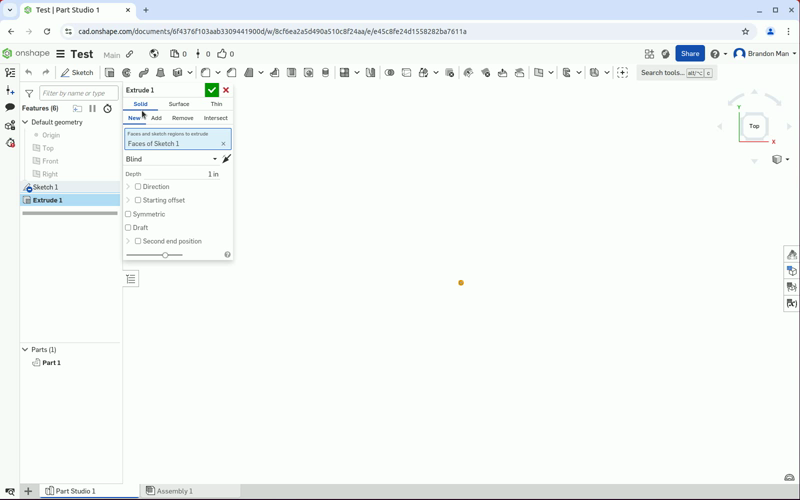
mouse_move(137, 120)
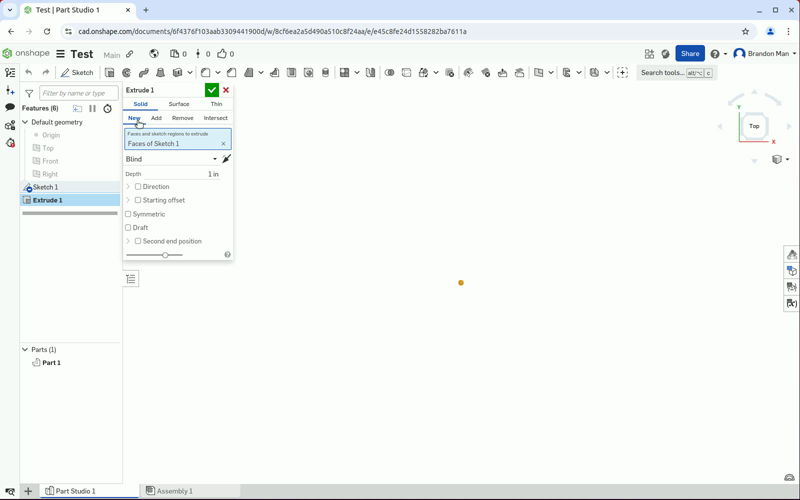
click(137, 120)
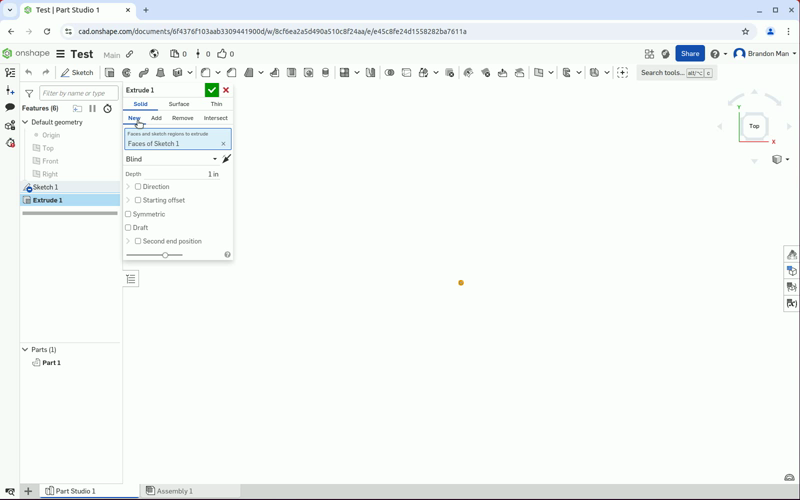
key(tab, 4)
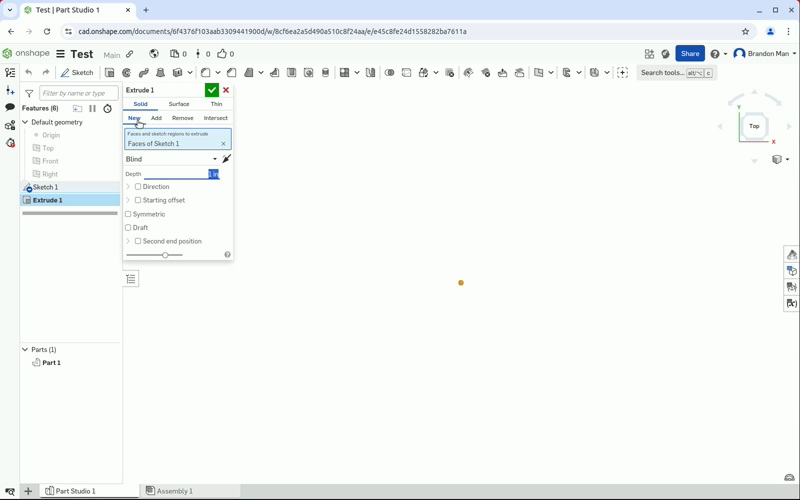
text(23.108)
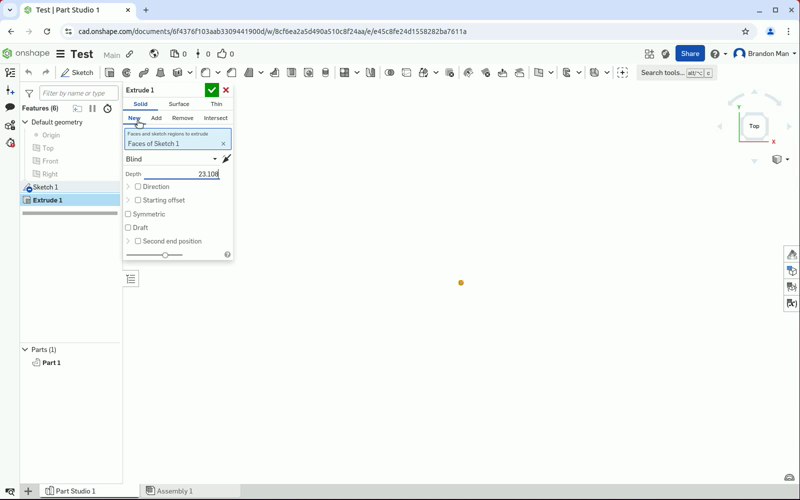
key(enter)
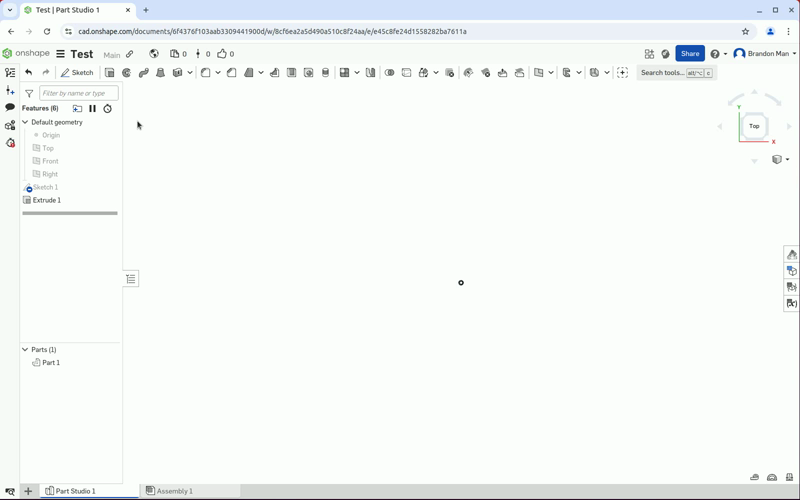
key(shift+h)
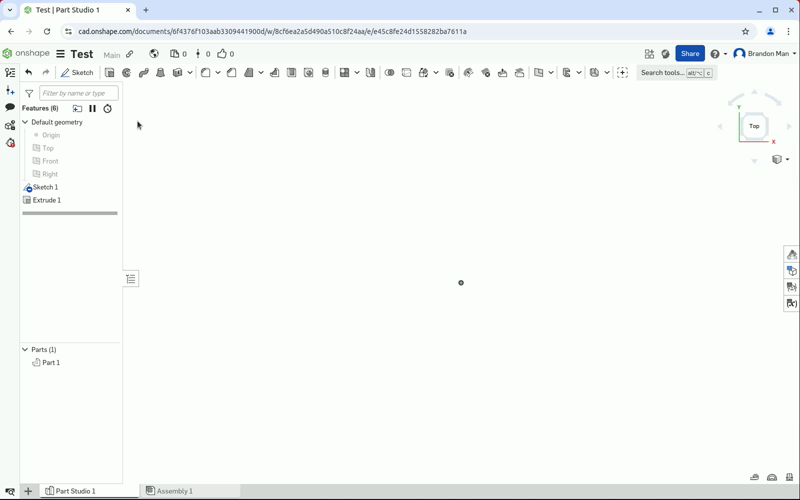
key(shift+h)
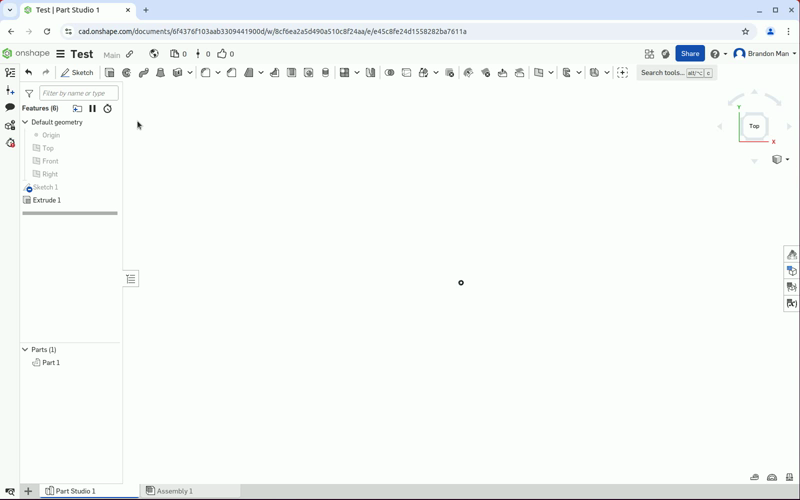
mouse_move(73, 189)
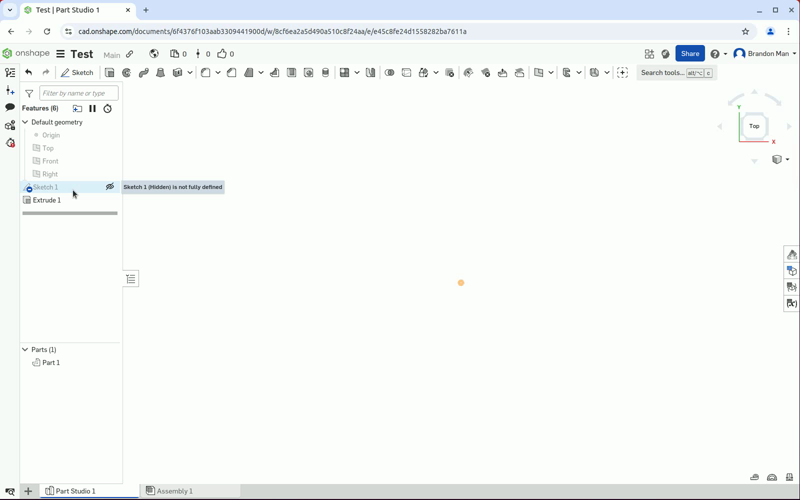
click(73, 189)
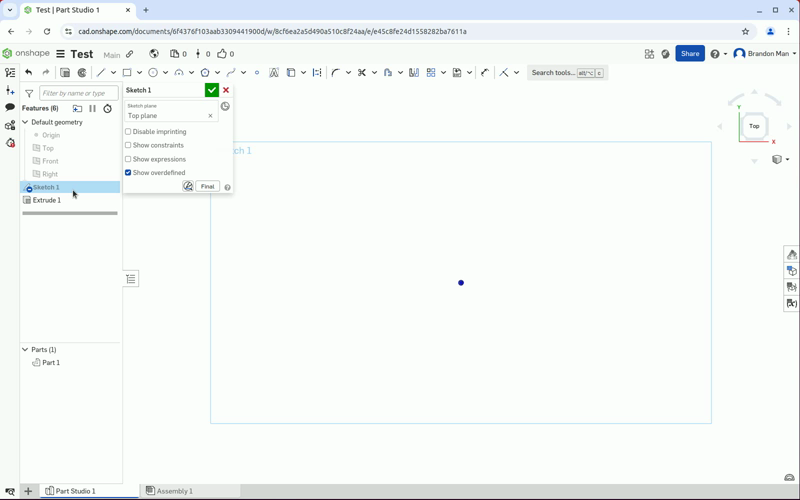
mouse_move(229, 92)
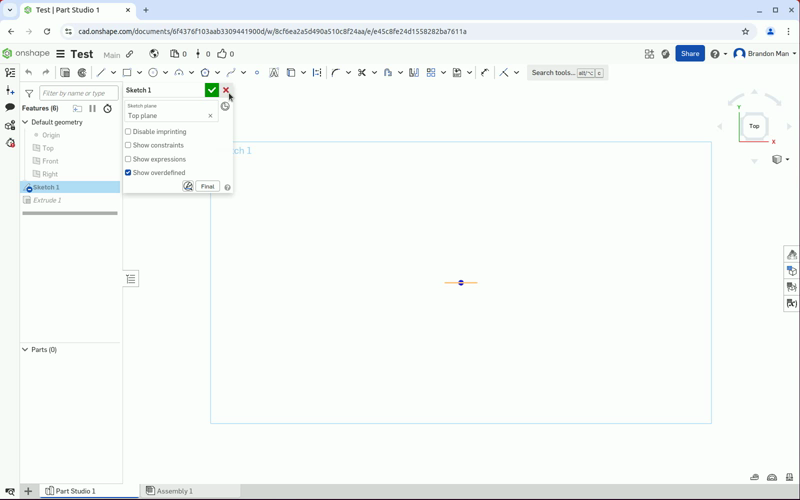
click(229, 92)
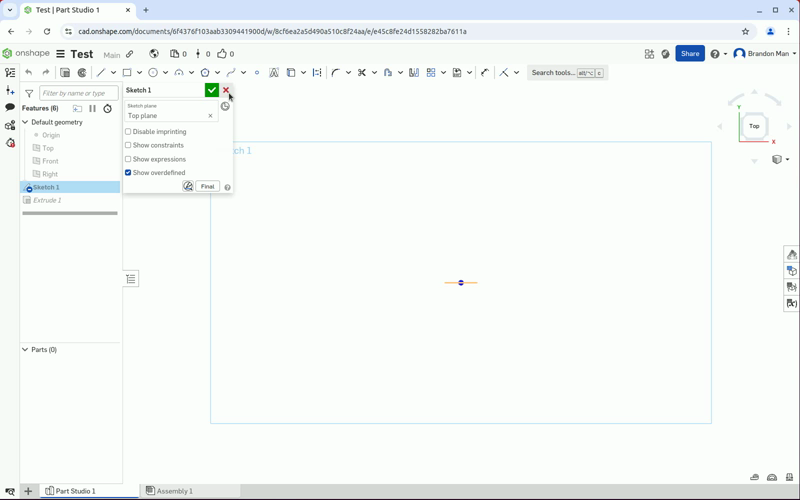
key(shift+s)
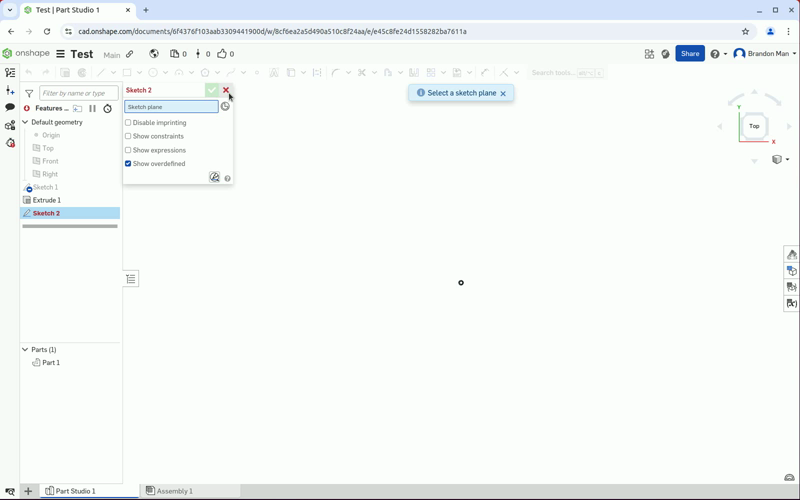
mouse_move(73, 150)
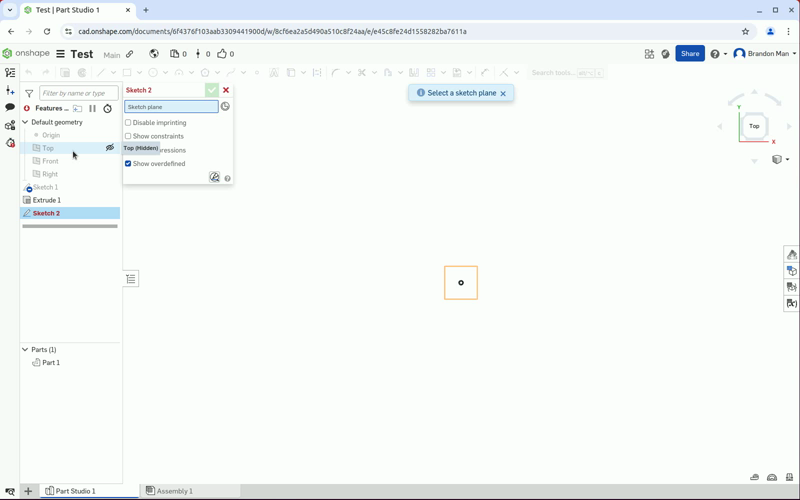
click(73, 150)
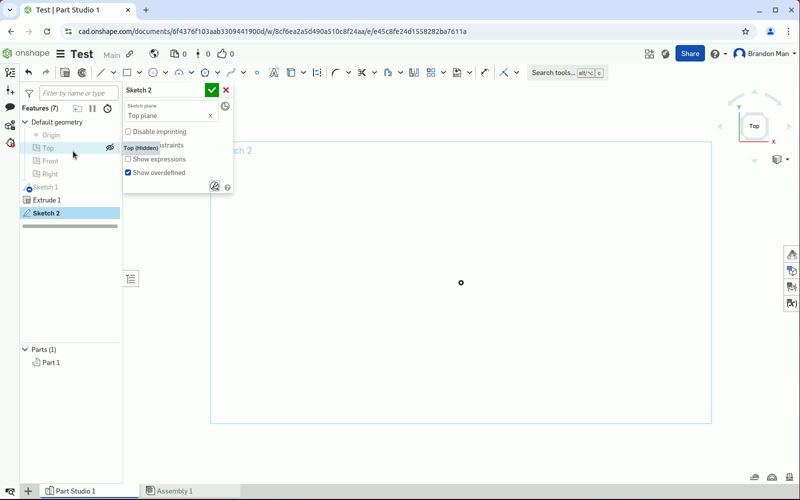
mouse_move(73, 352)
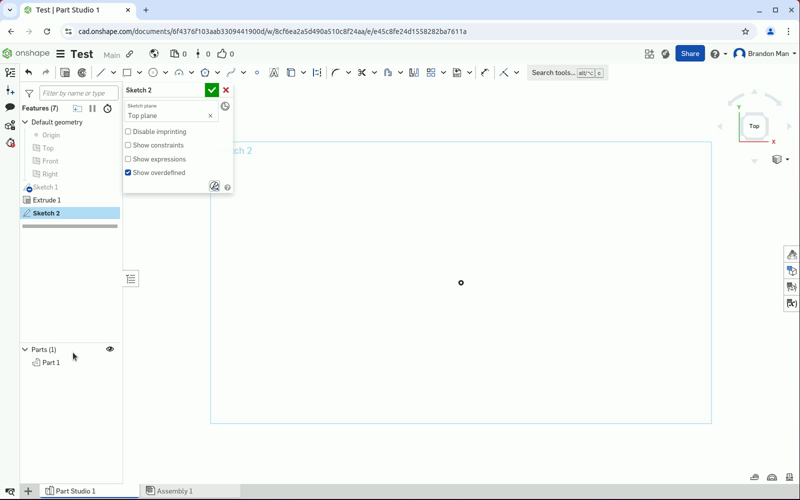
key(y)
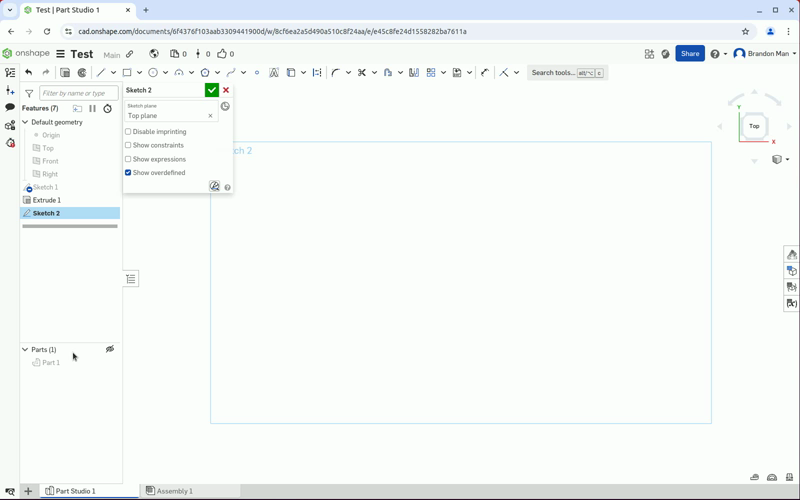
key(c)
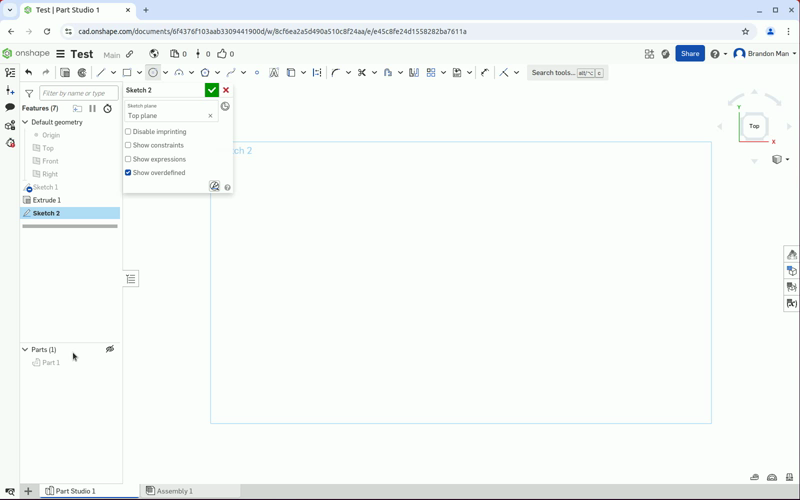
key_down(shift)
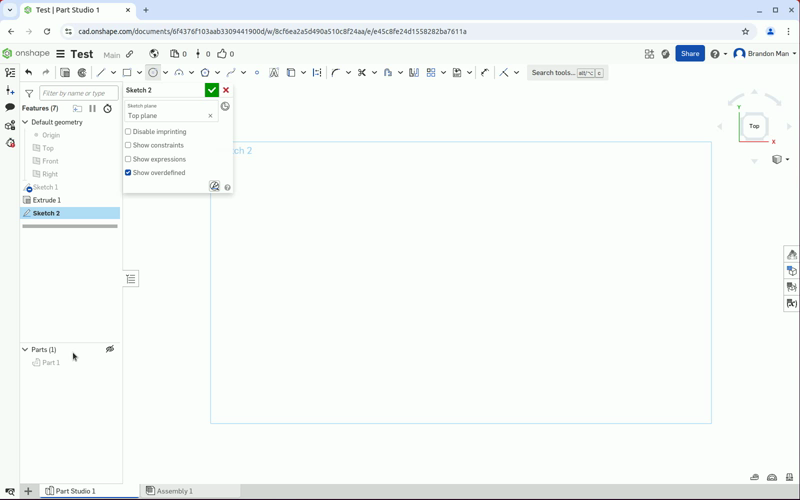
mouse_move(461, 278)
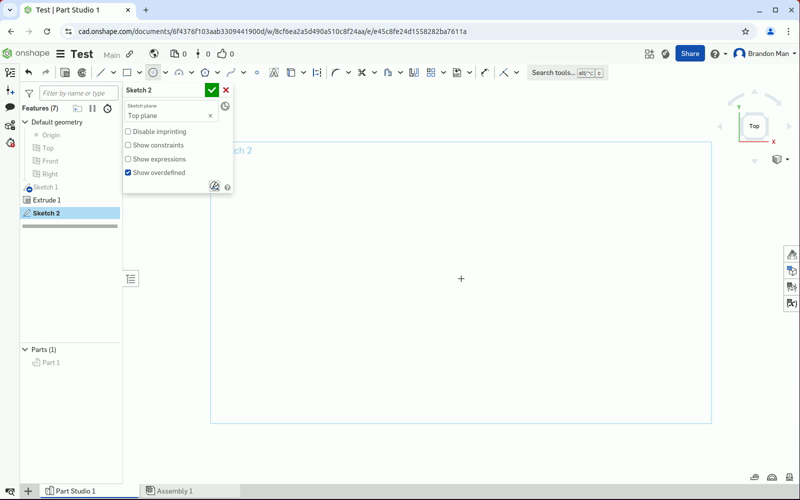
click(461, 278)
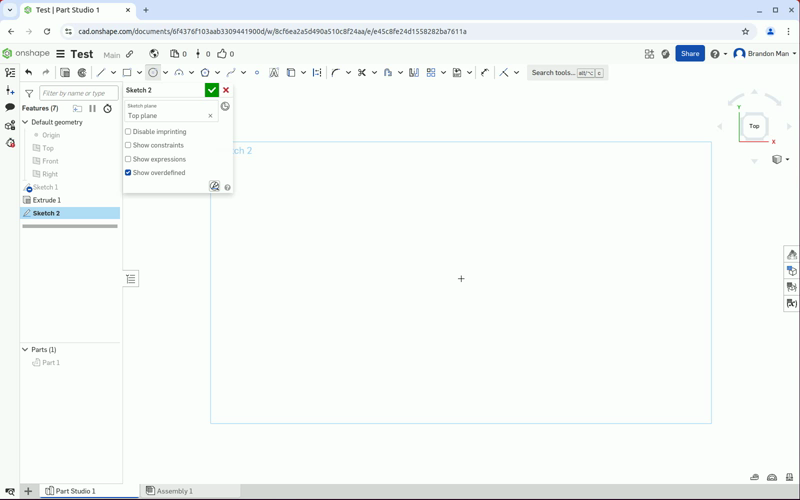
key_up(shift)
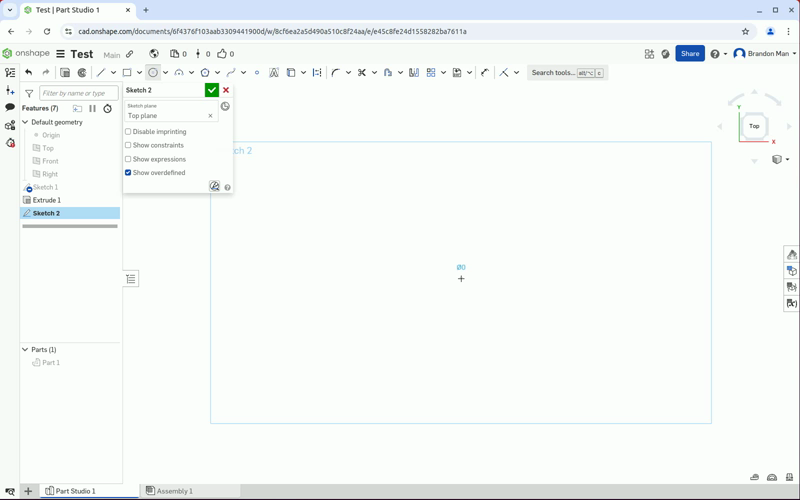
mouse_move(463, 278)
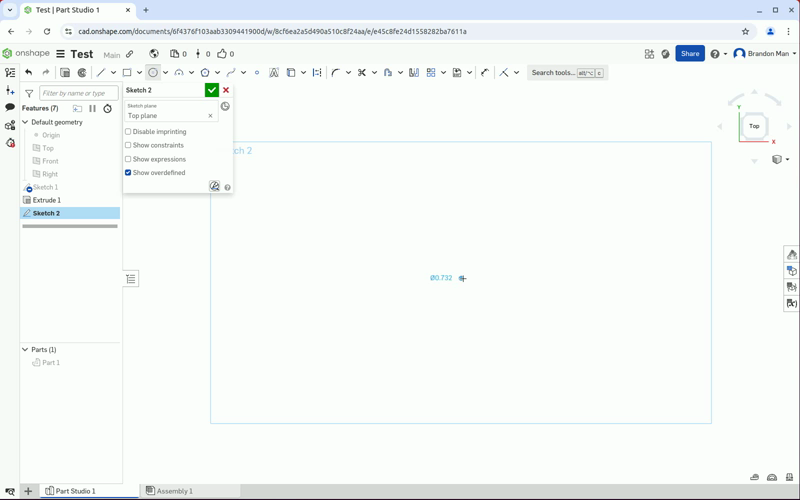
scroll(6)
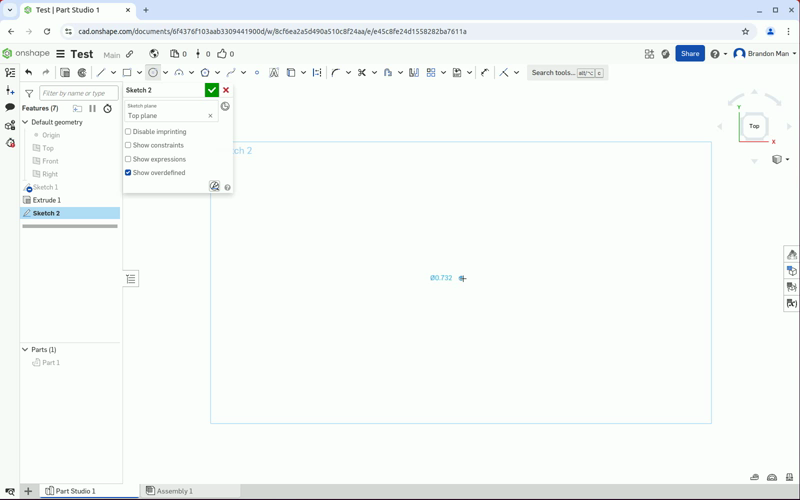
scroll(6)
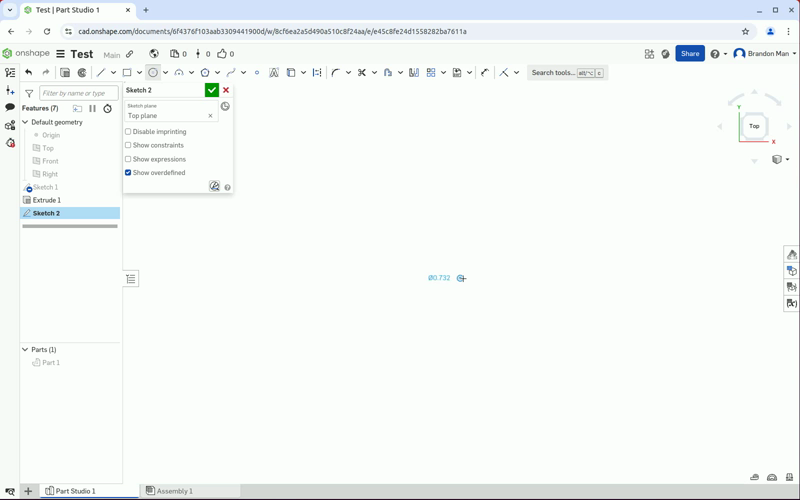
scroll(6)
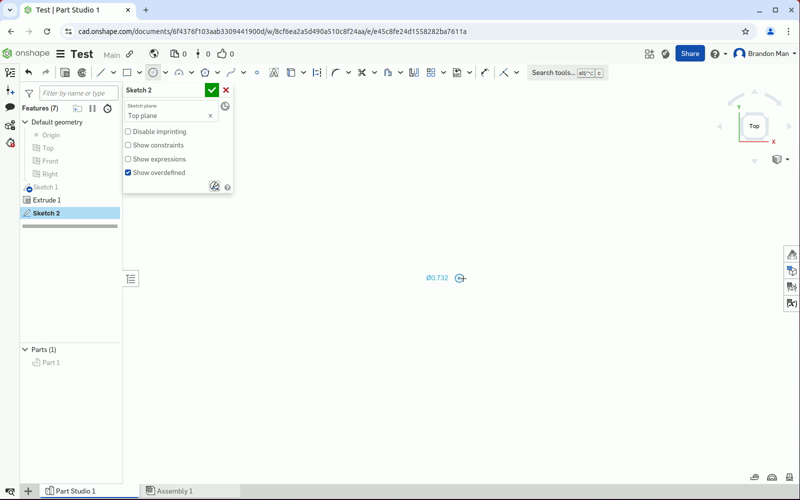
scroll(6)
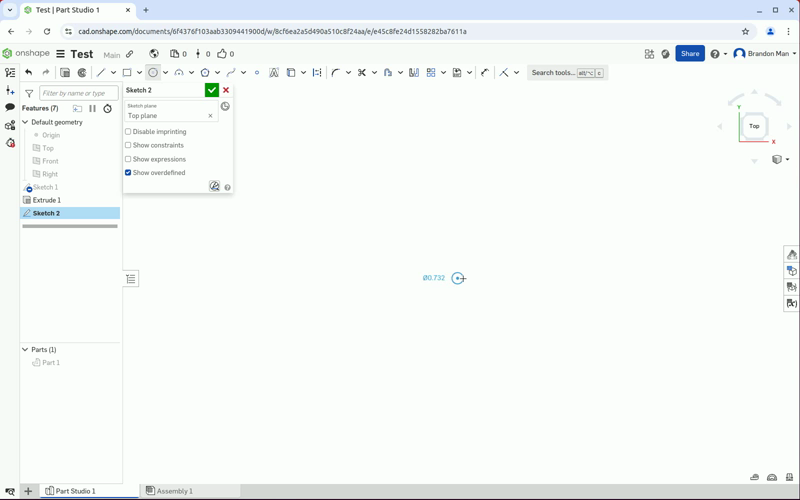
scroll(6)
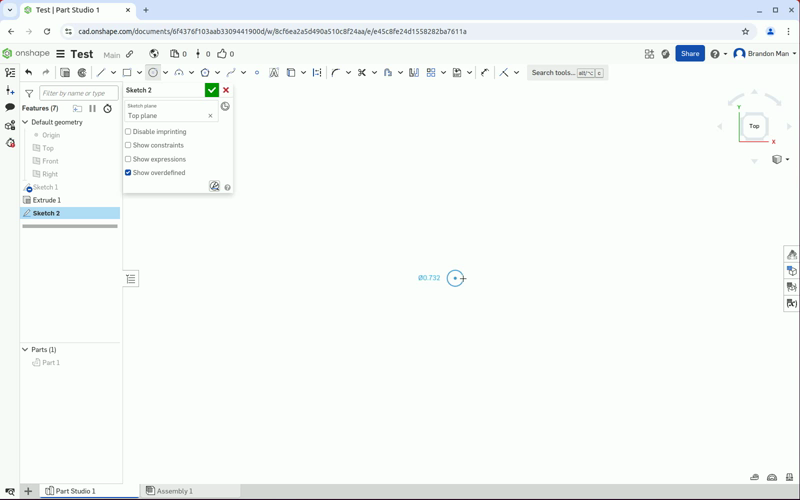
scroll(6)
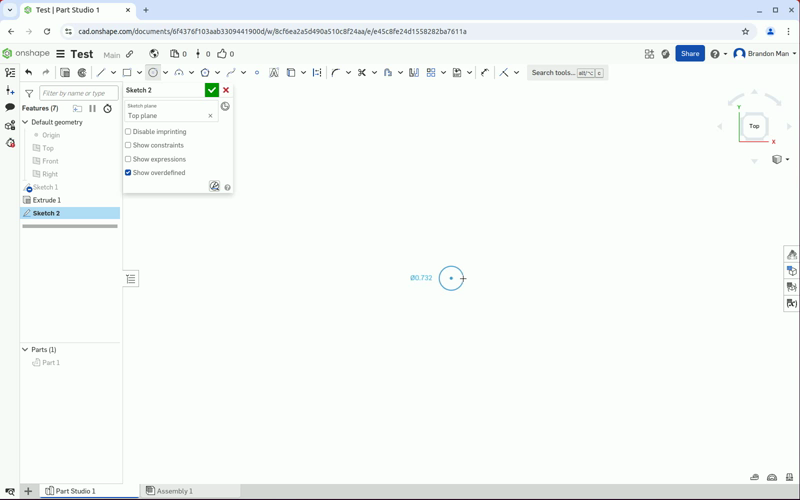
scroll(6)
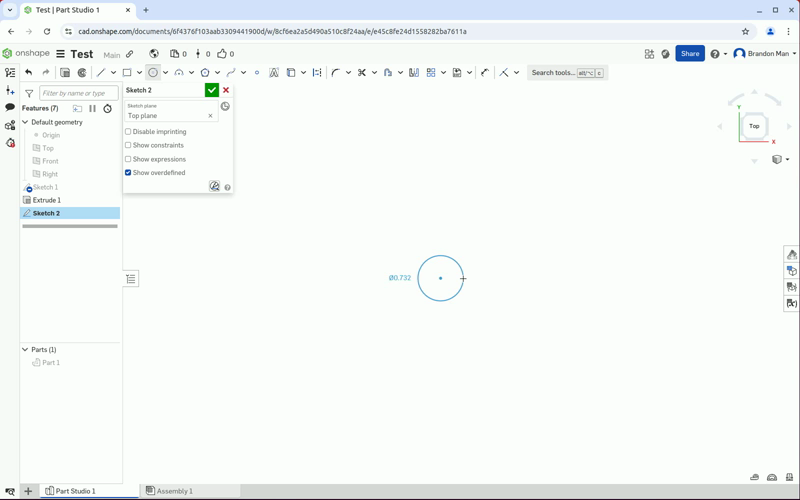
click(463, 278)
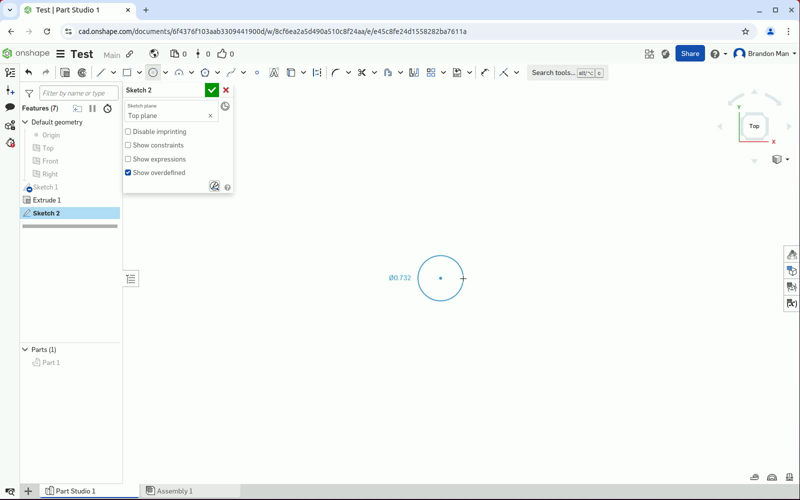
scroll(-6)
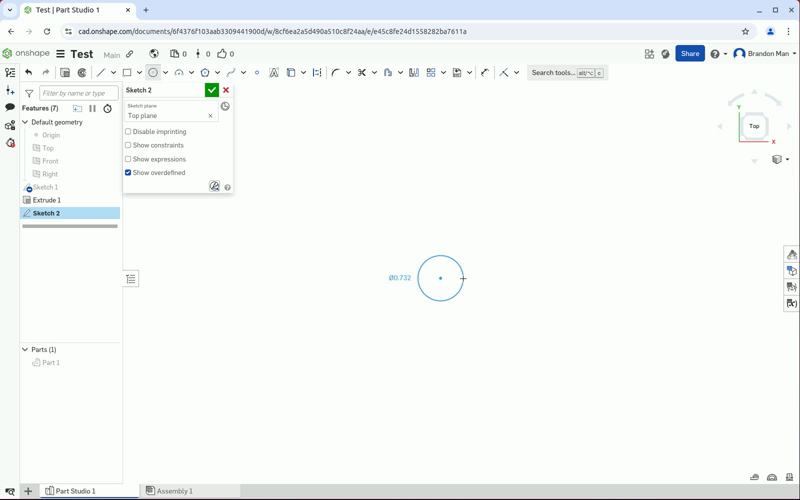
scroll(-6)
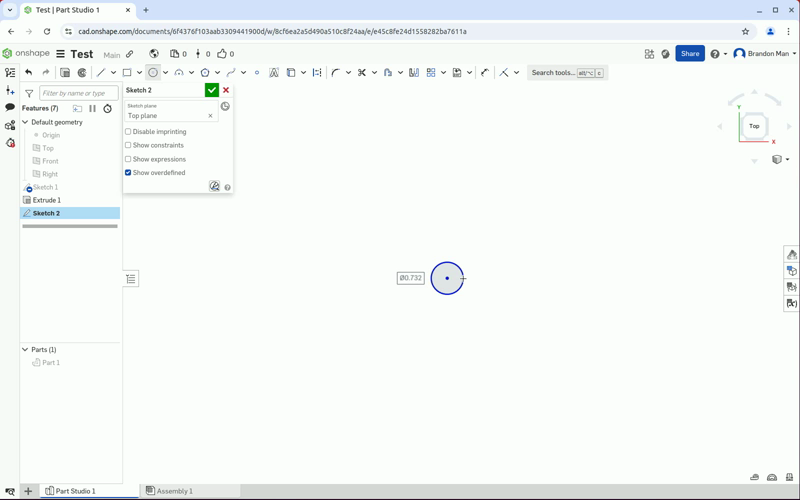
scroll(-6)
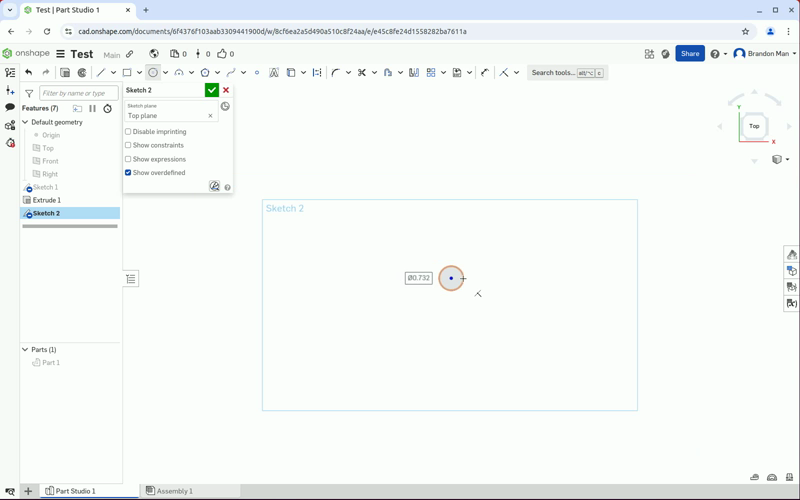
scroll(-6)
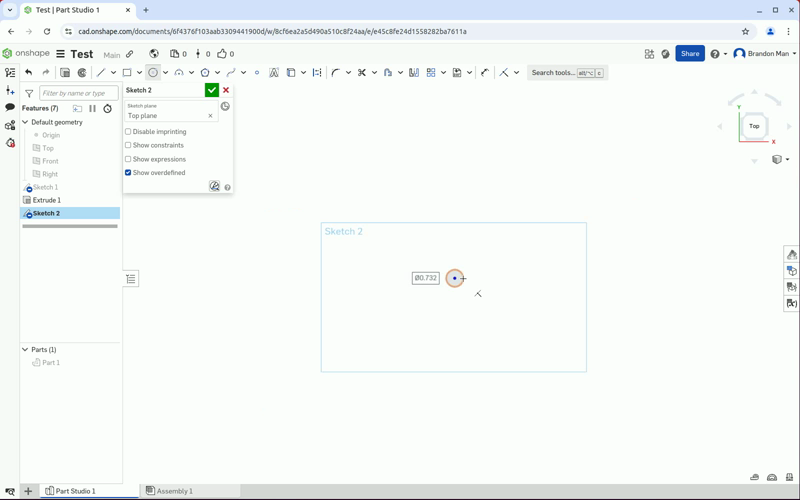
scroll(-6)
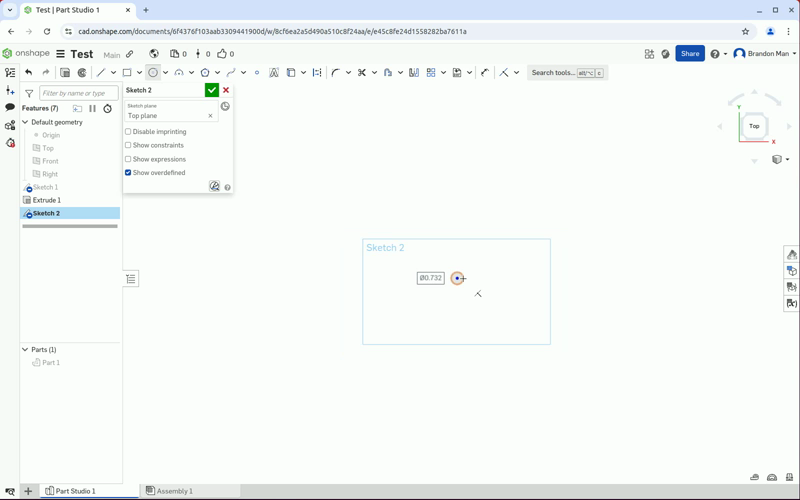
scroll(-6)
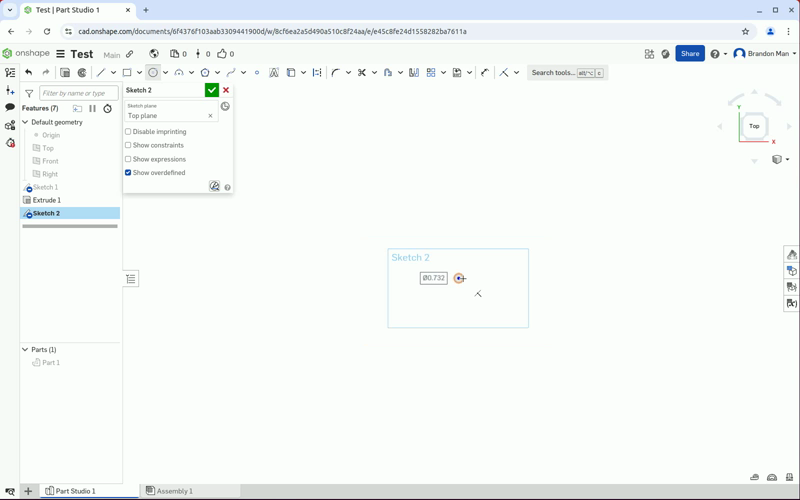
scroll(-6)
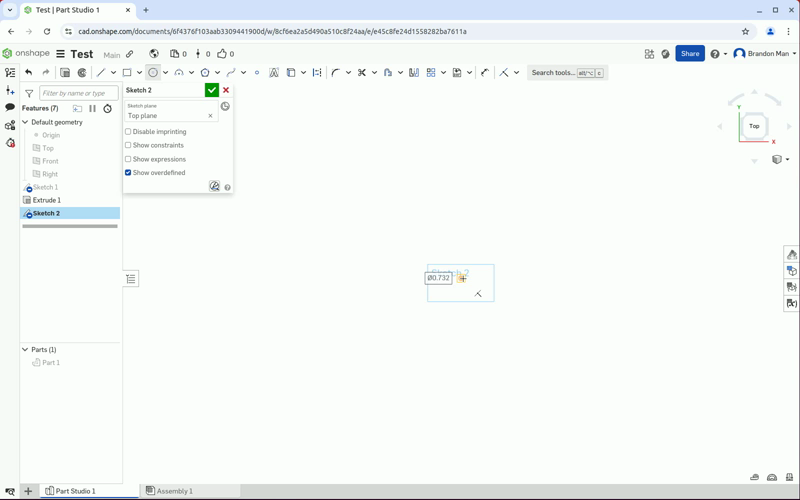
key(esc)
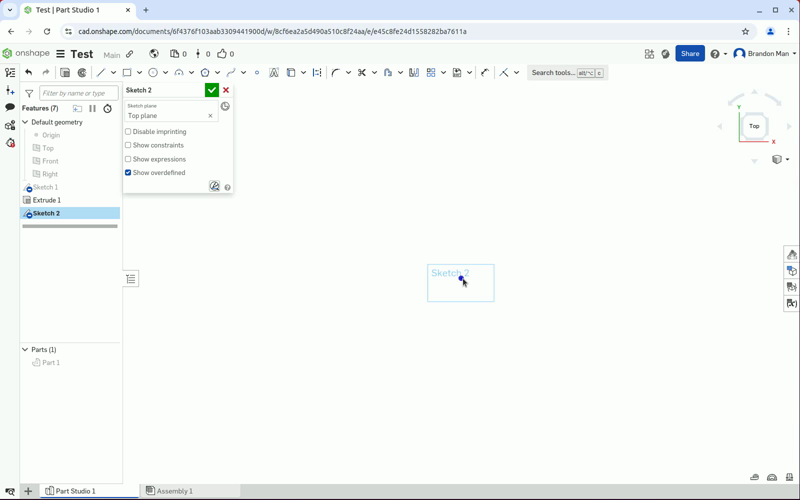
mouse_move(461, 278)
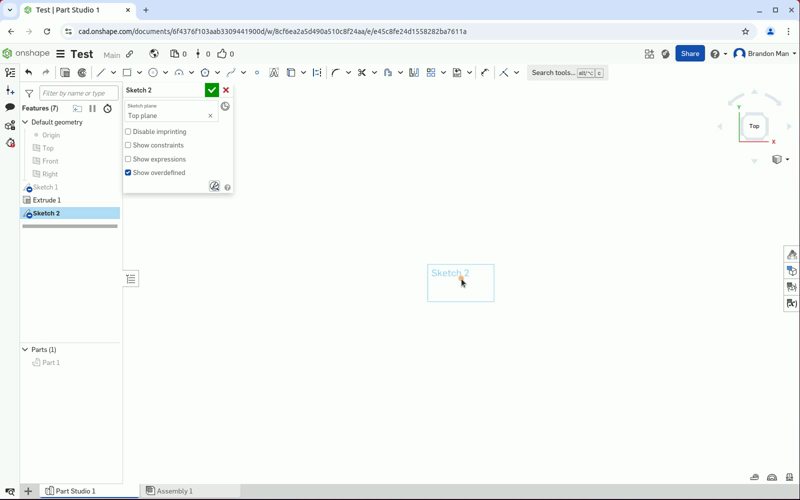
scroll(6)
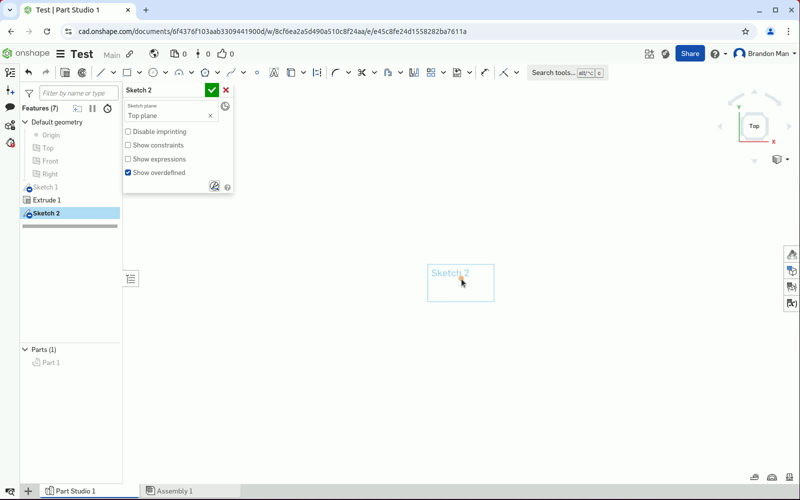
scroll(6)
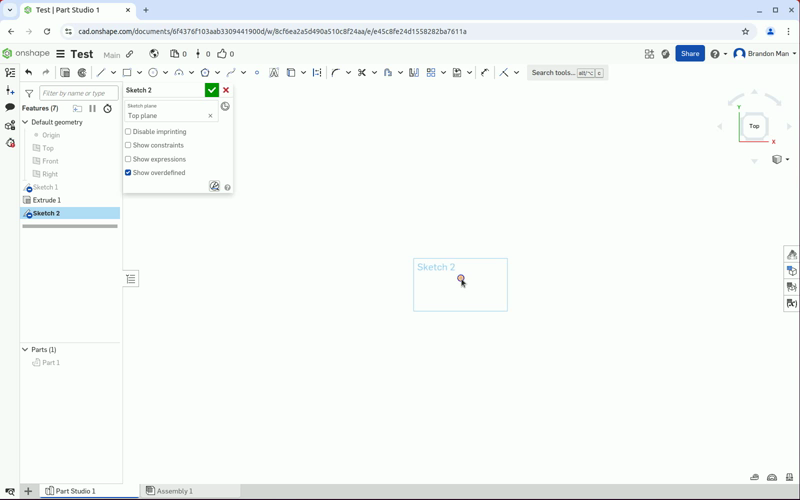
scroll(6)
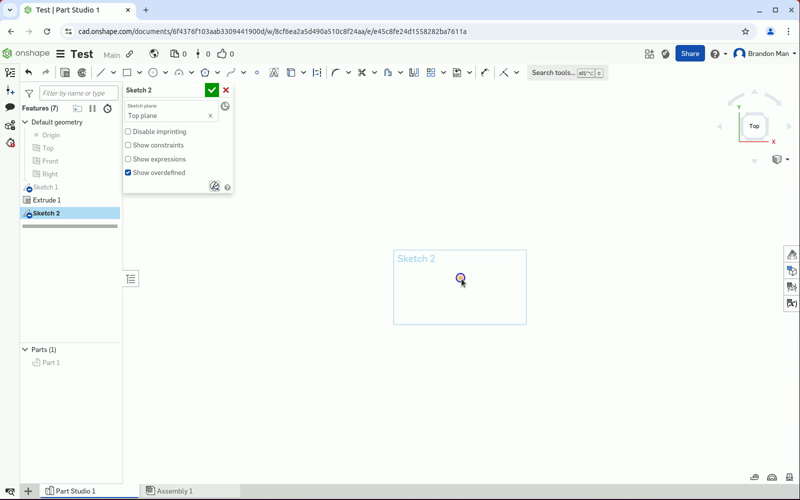
scroll(6)
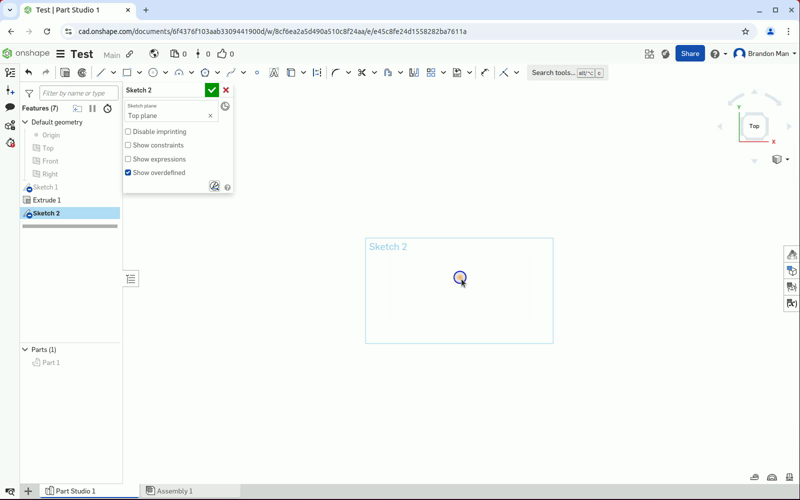
scroll(6)
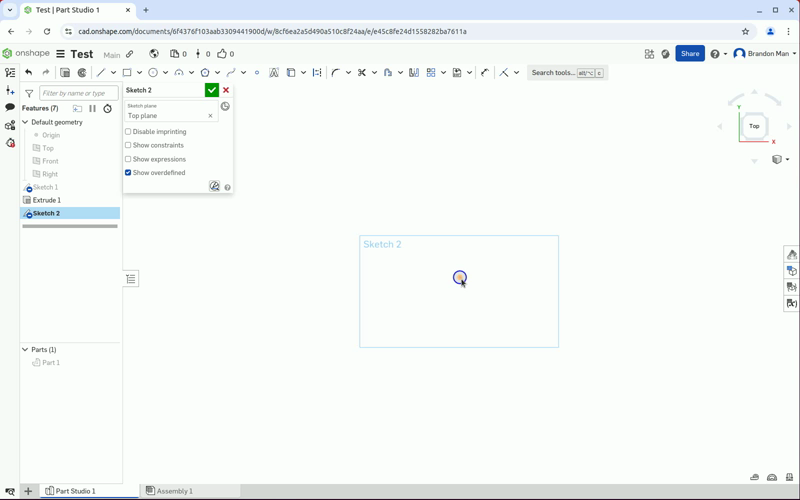
scroll(6)
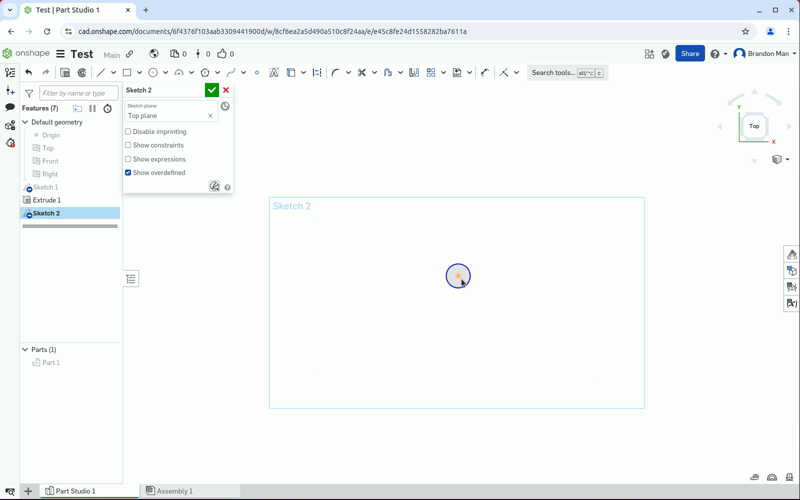
scroll(6)
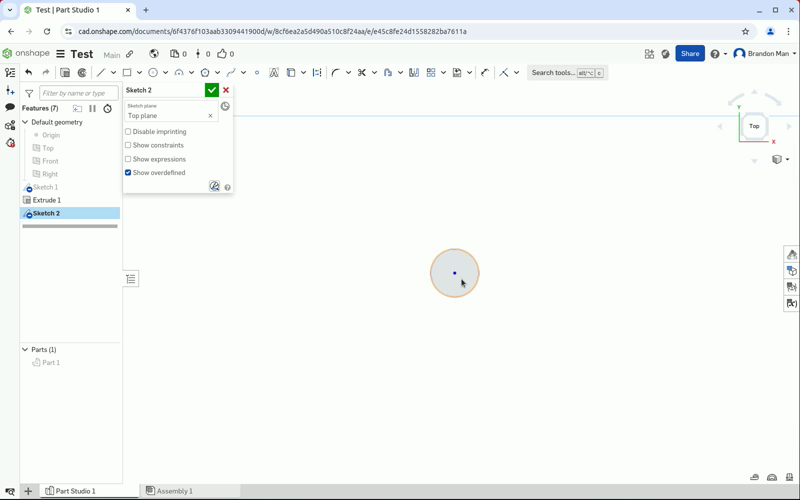
click(461, 278)
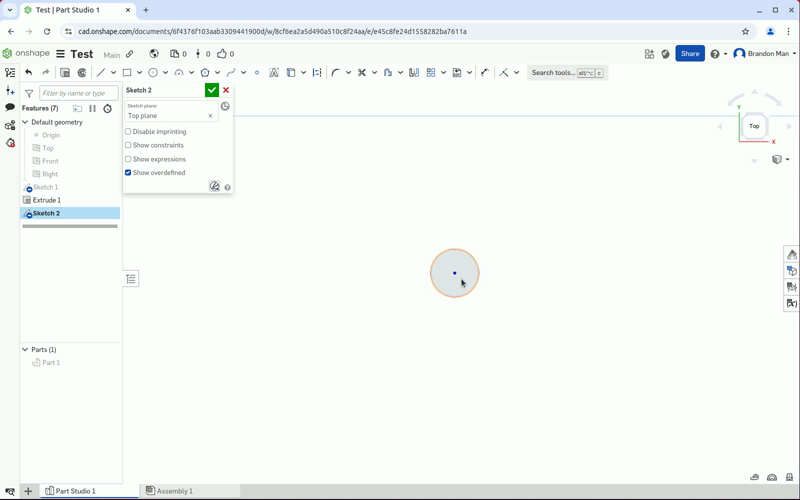
scroll(-6)
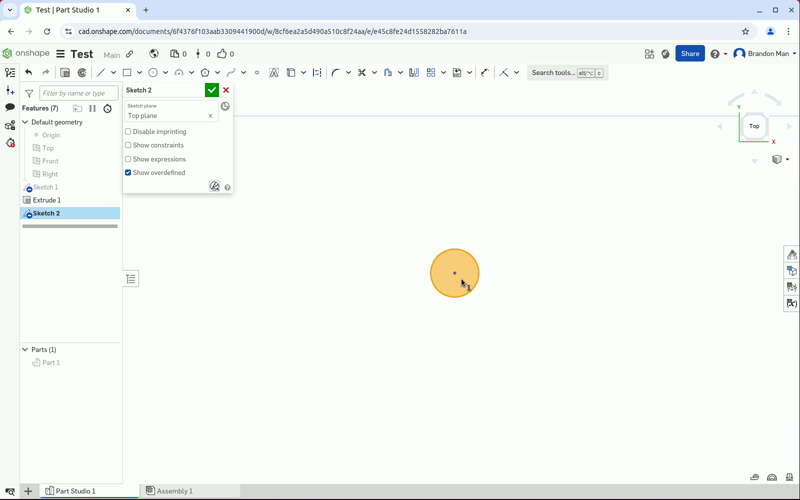
scroll(-6)
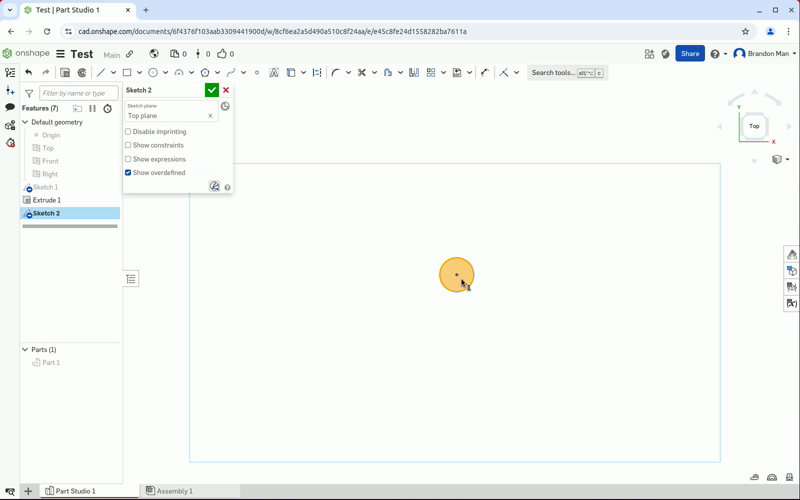
scroll(-6)
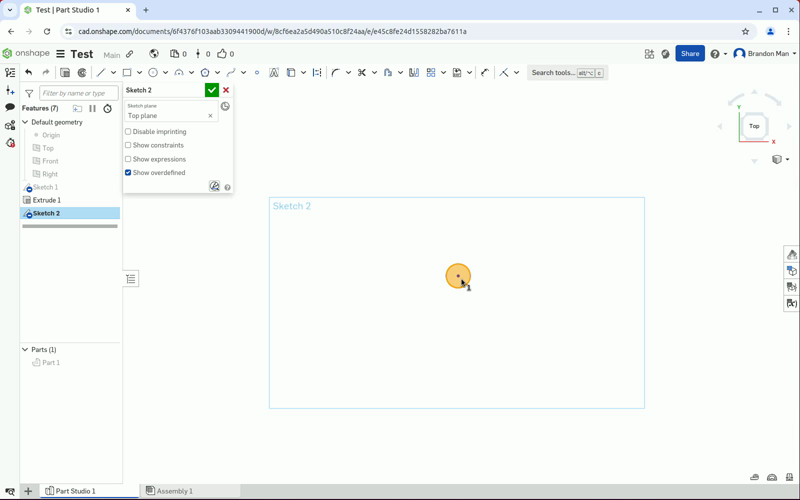
scroll(-6)
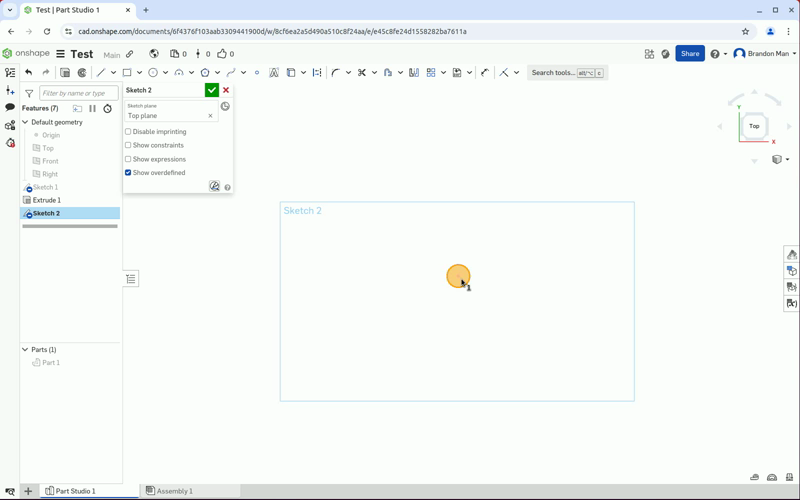
scroll(-6)
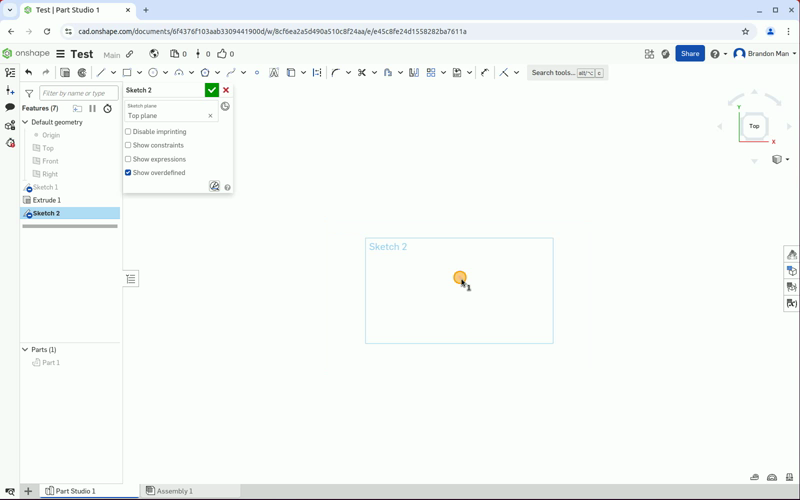
scroll(-6)
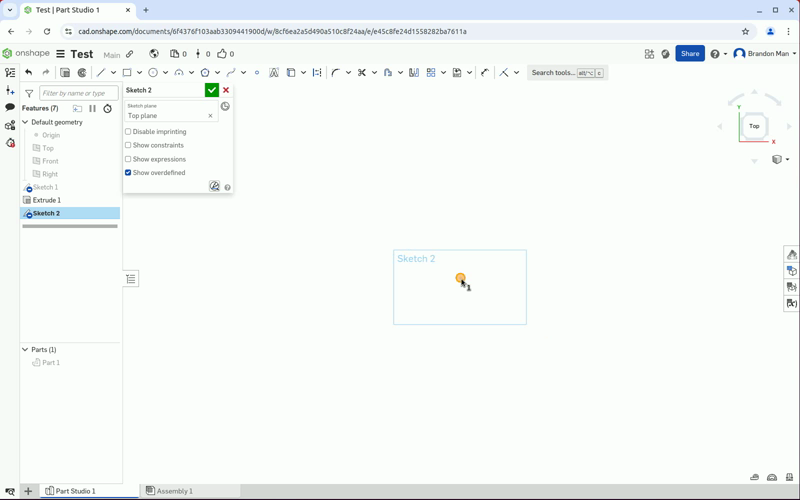
scroll(-6)
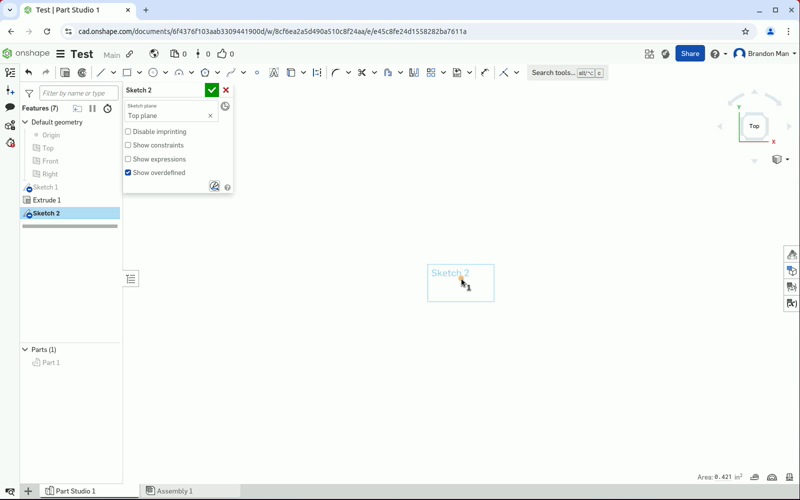
mouse_move(73, 352)
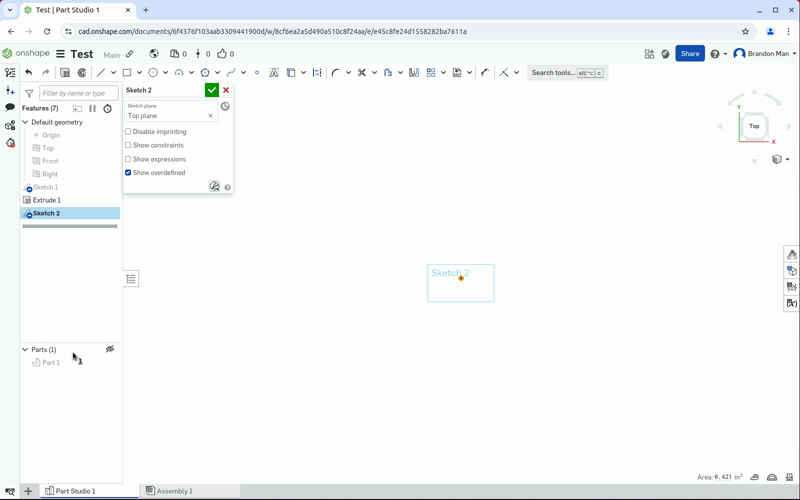
key(shift+y)
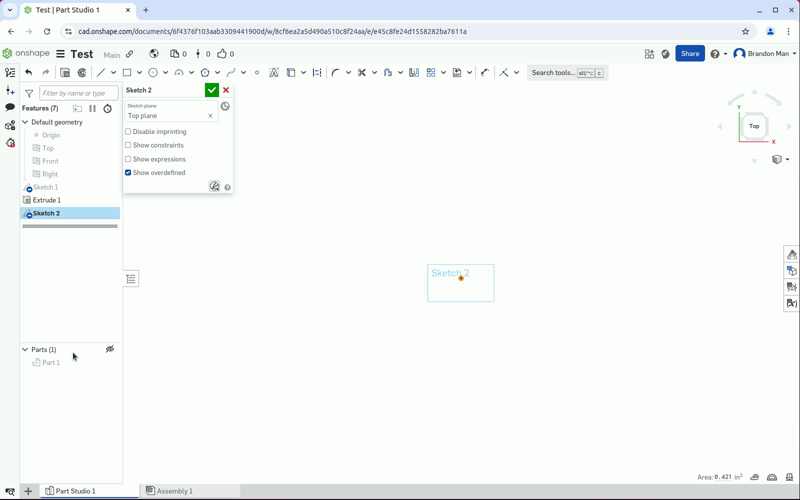
key(shift+e)
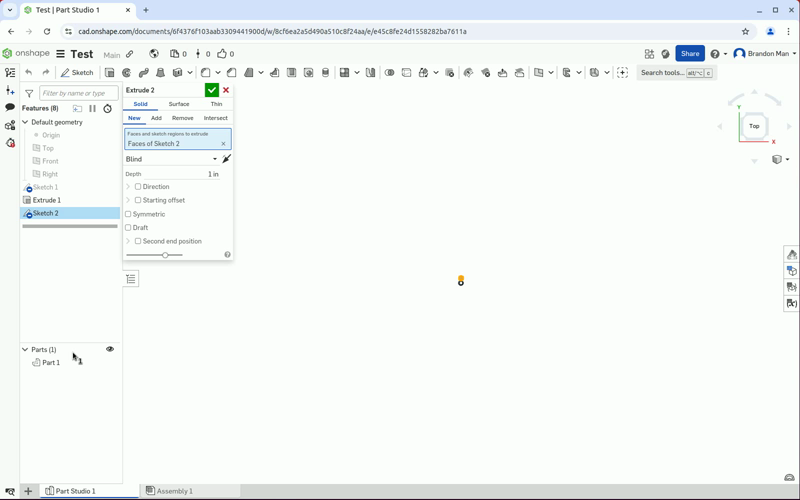
mouse_move(143, 106)
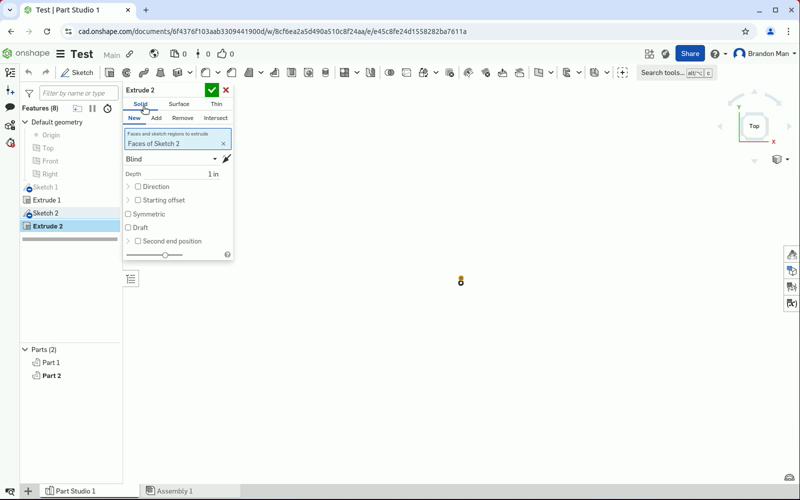
click(143, 106)
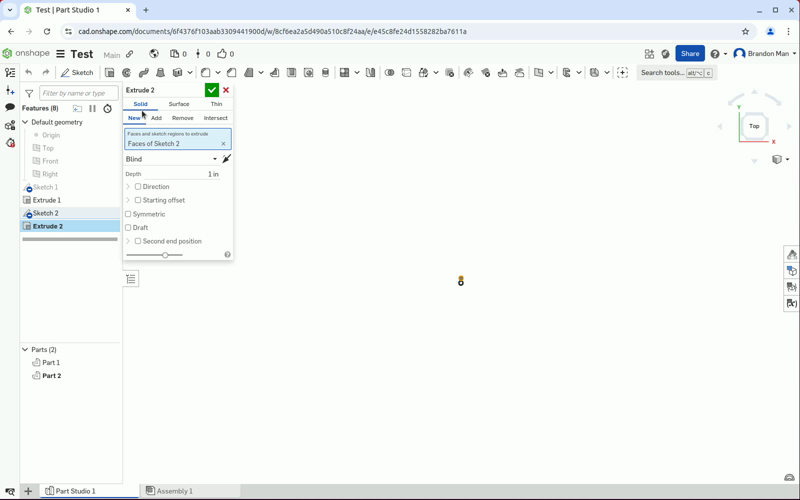
mouse_move(137, 120)
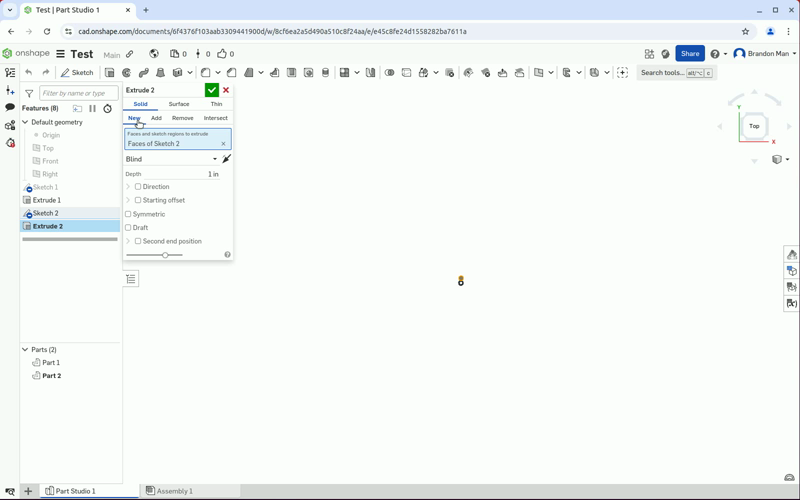
click(137, 120)
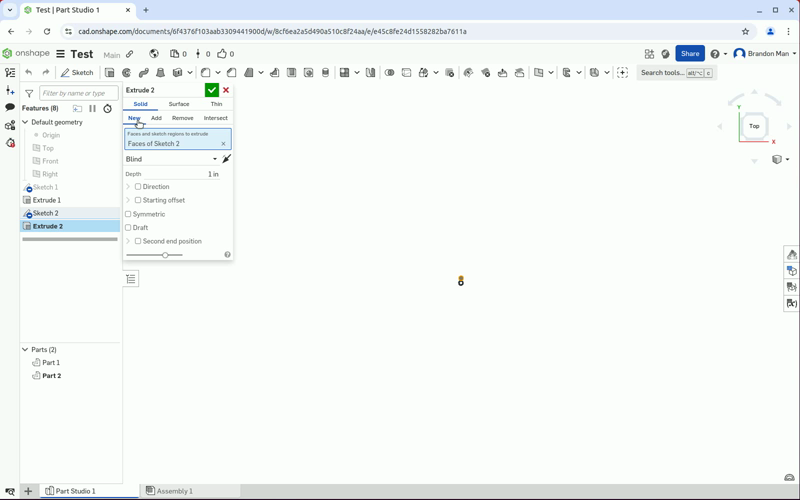
key(tab, 4)
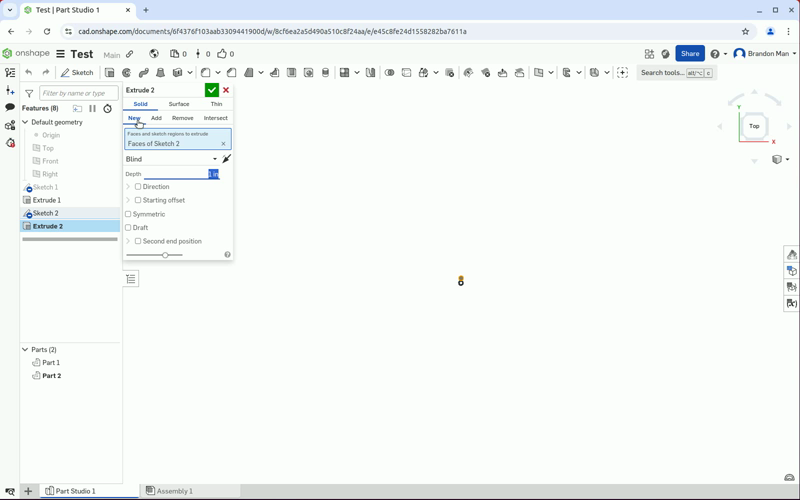
text(21.905)
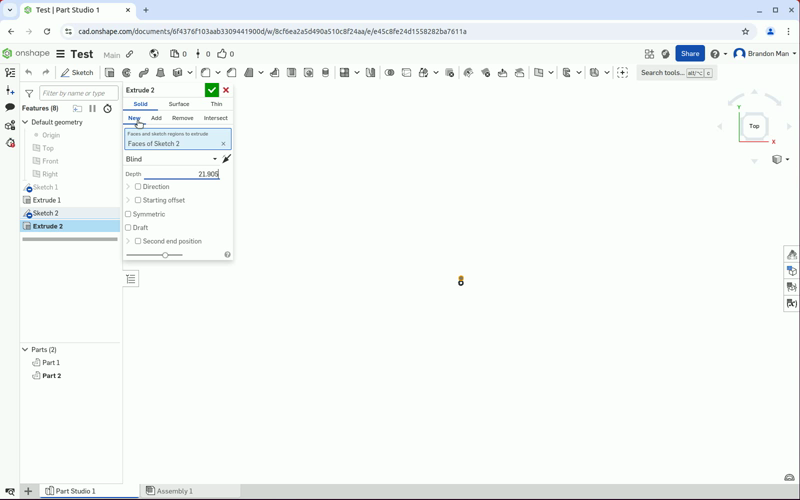
key(enter)
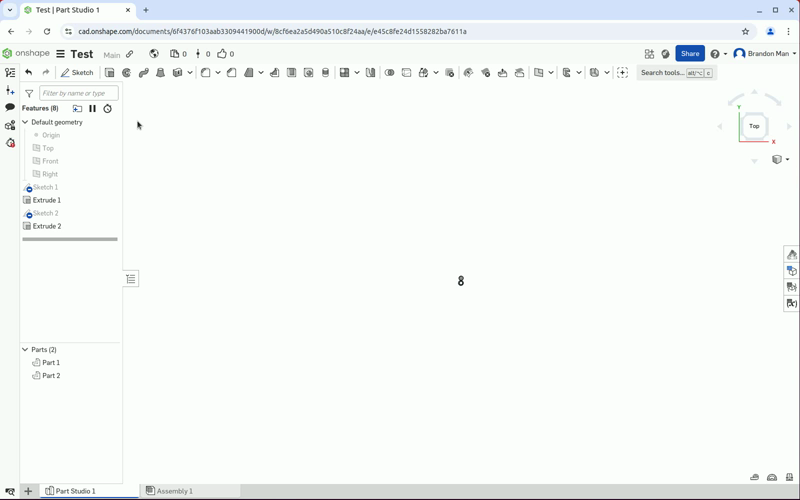
key(shift+h)
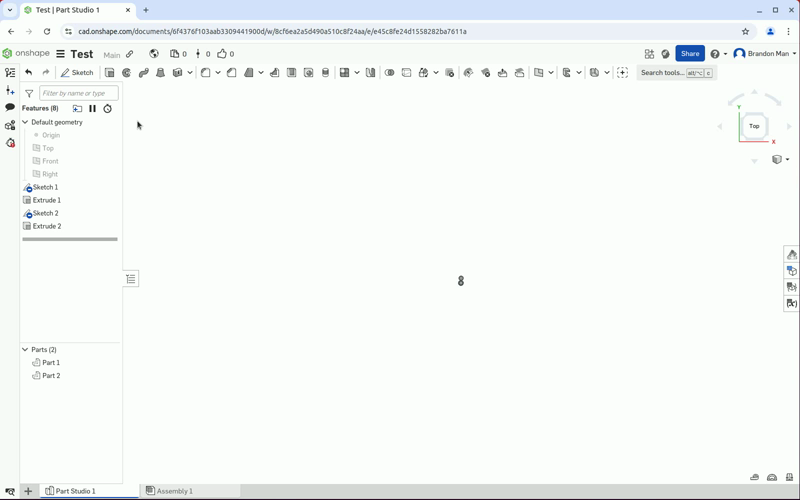
key(shift+h)
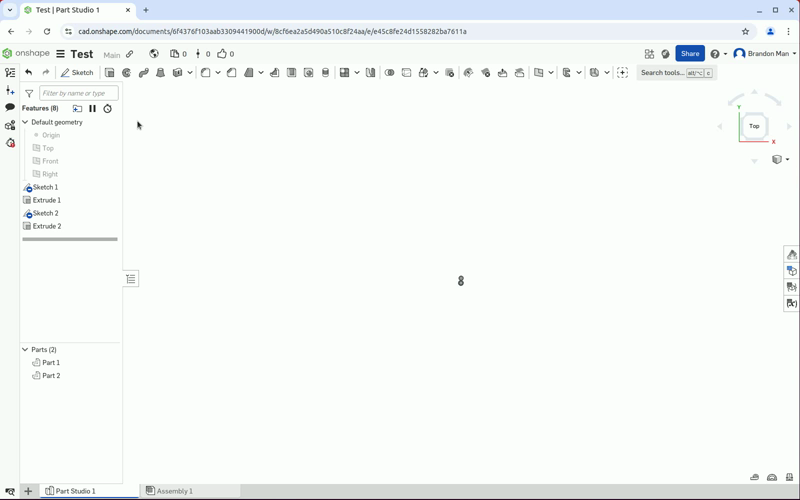
key(shift+7)
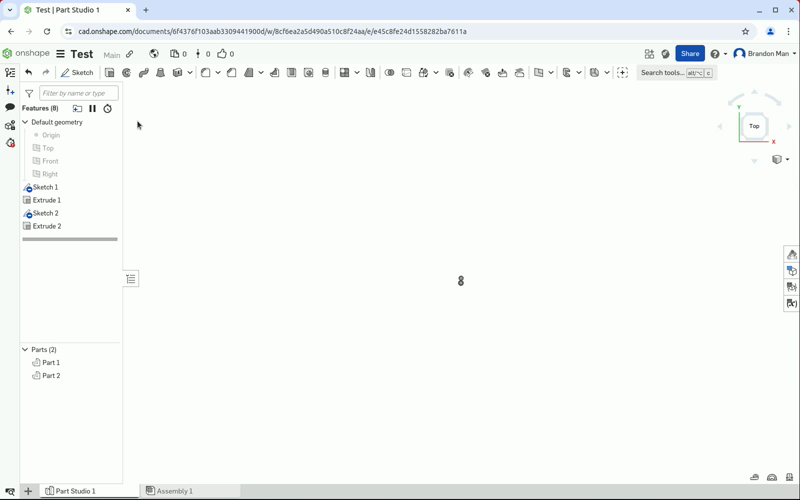
key(up, 3)
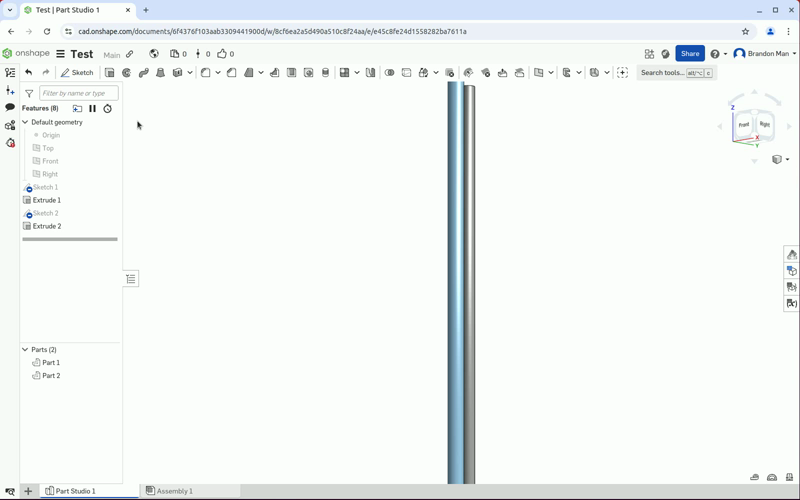
key(left, 3)
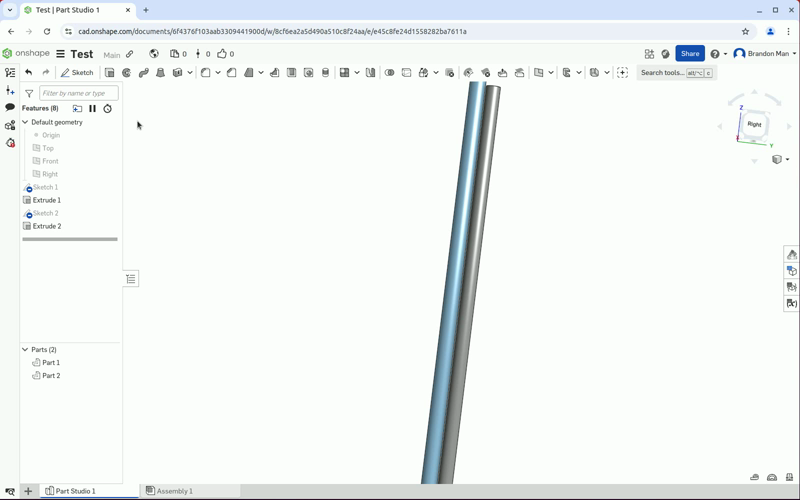
key(right, 3)
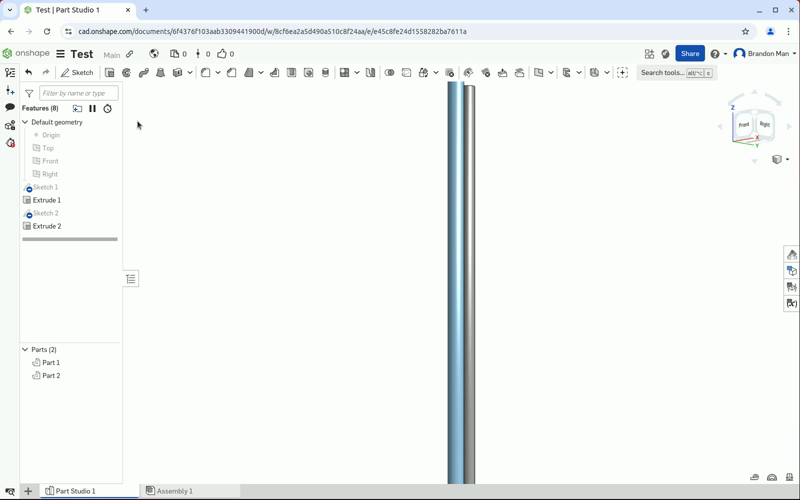
key(down, 3)
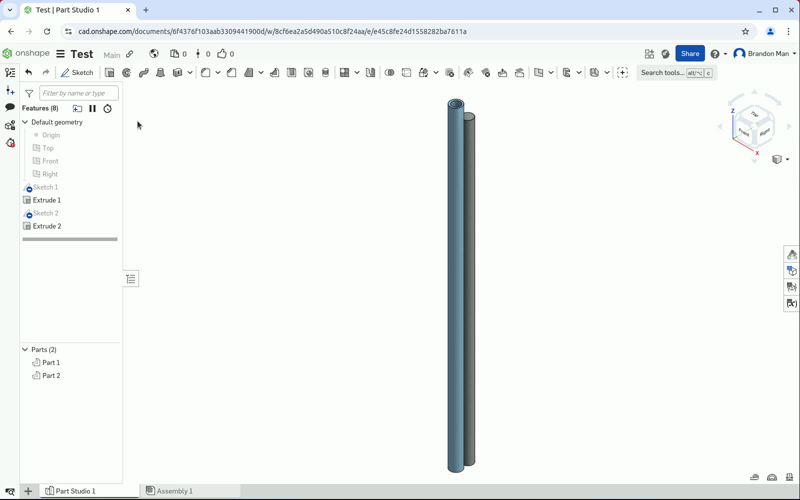
mouse_move(73, 189)
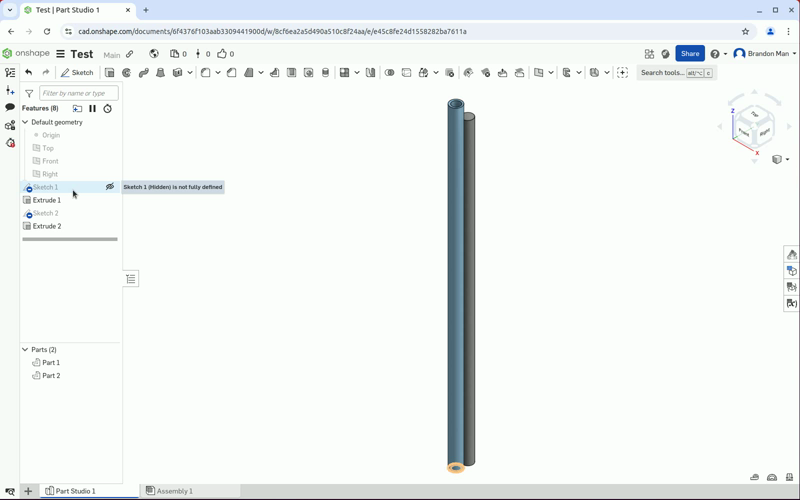
click(73, 189)